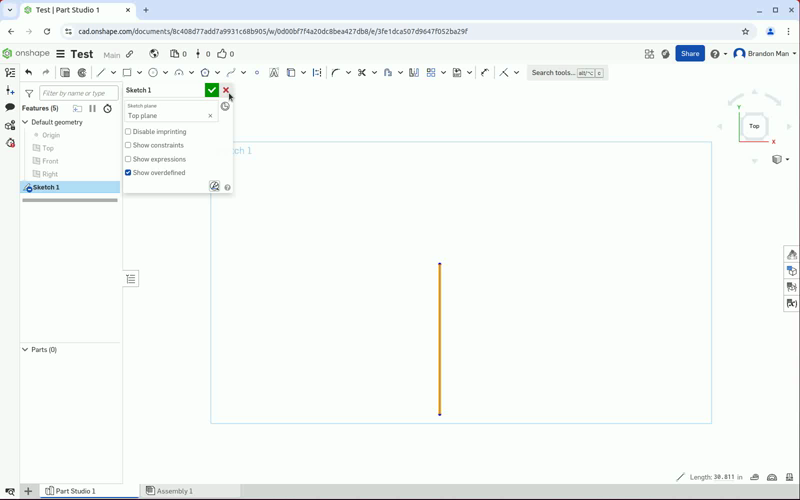
key(shift+h)
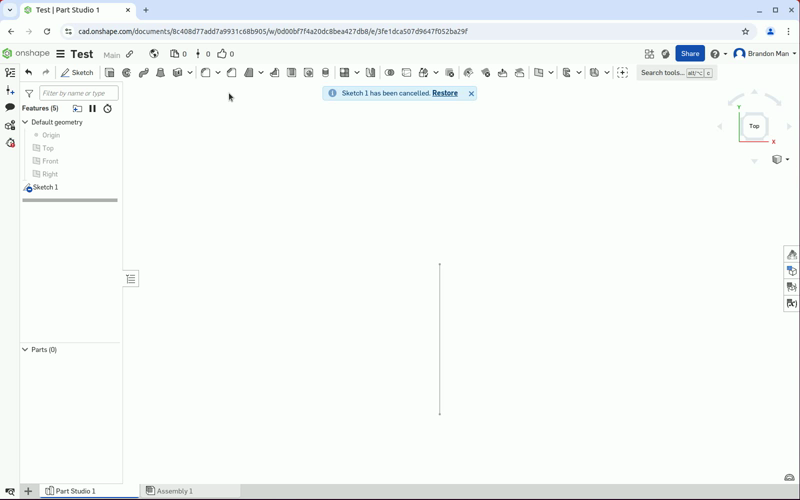
mouse_move(73, 352)
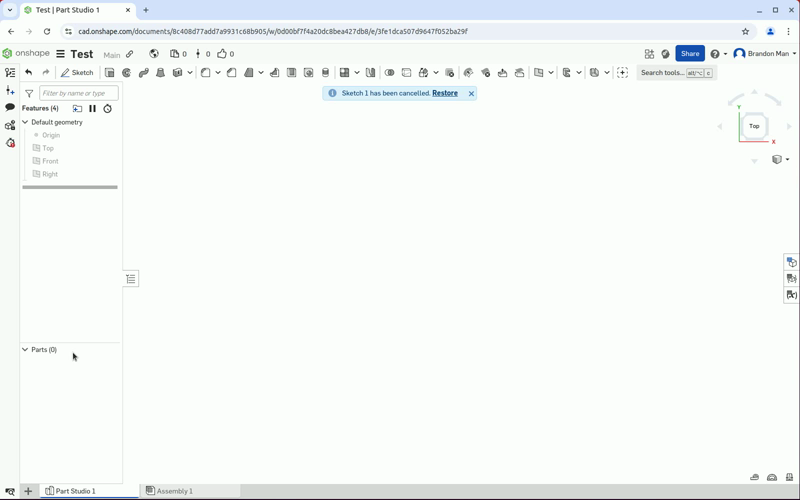
key(y)
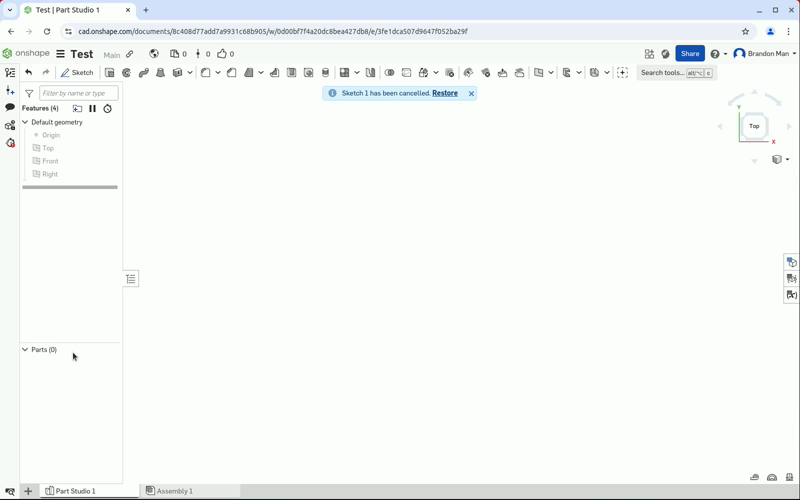
key(shift+p)
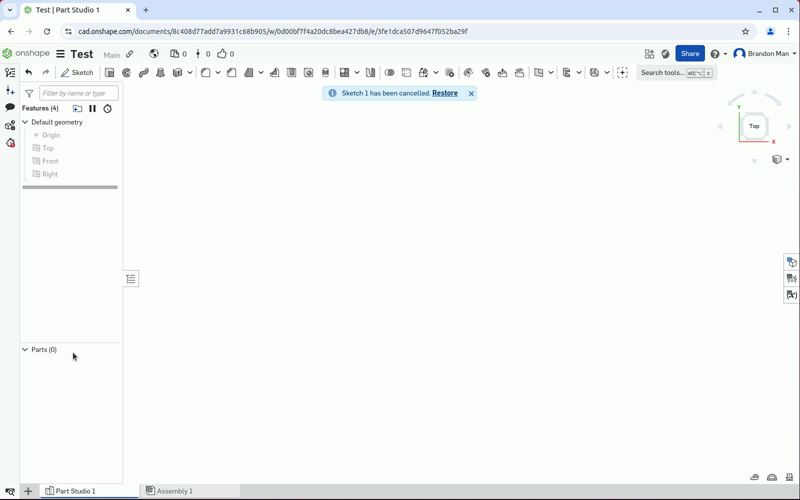
key(space)
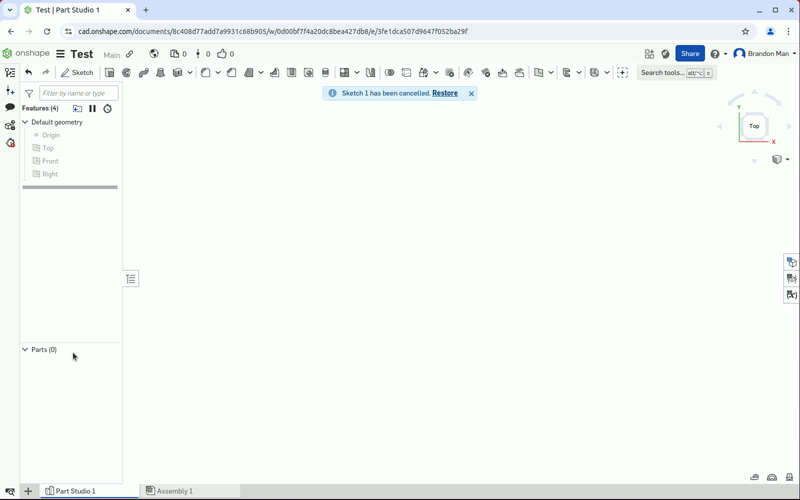
key_down(shift)
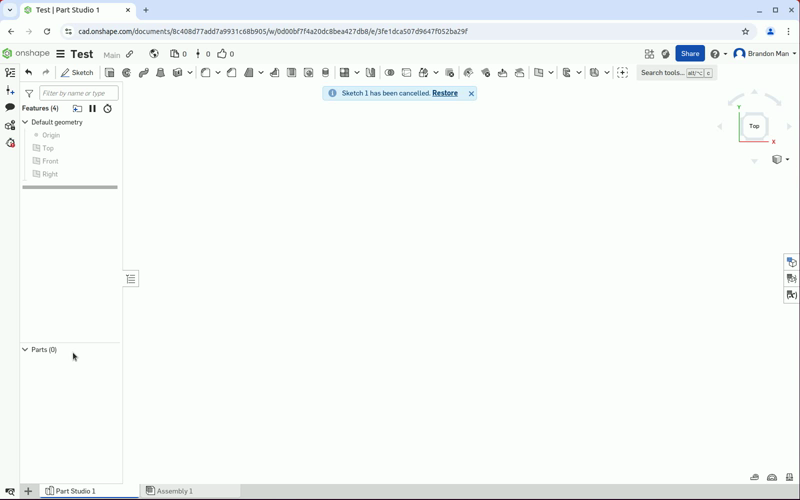
key(up)
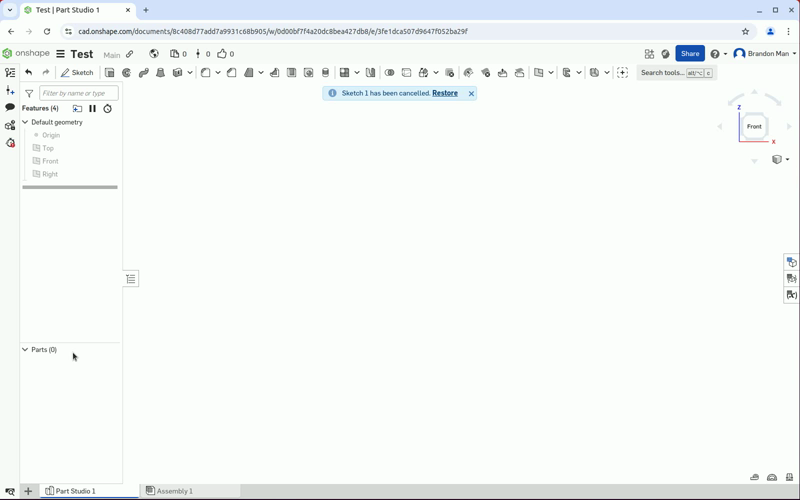
key_up(shift)
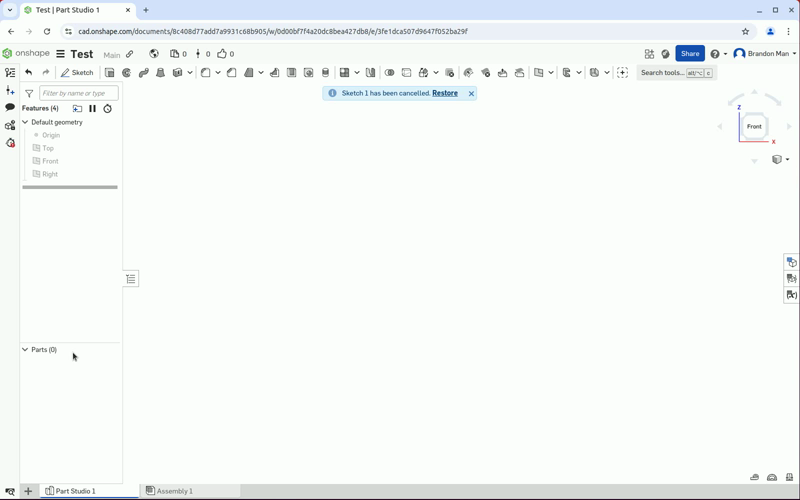
mouse_move(73, 352)
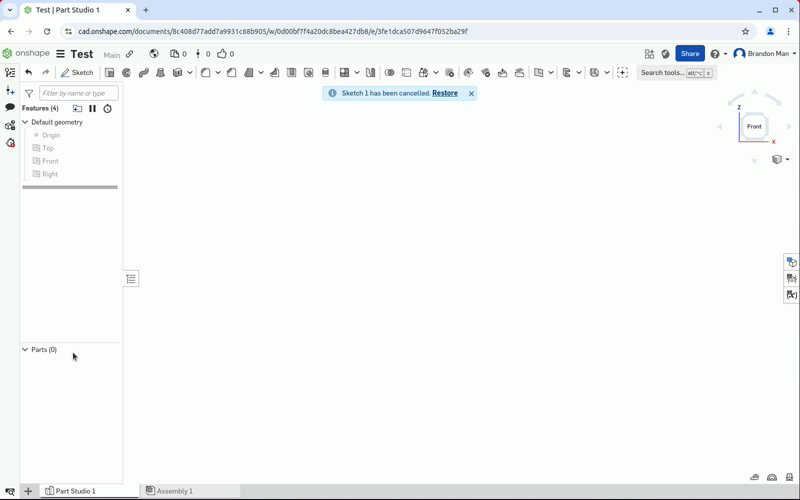
key(shift+y)
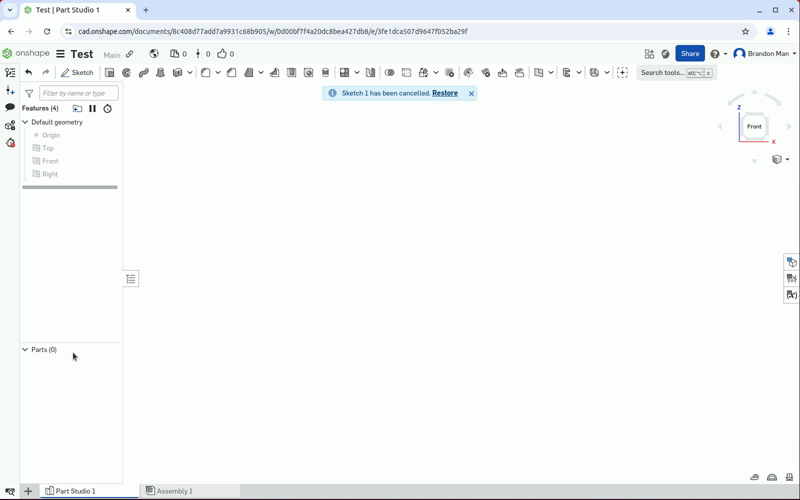
key(shift+s)
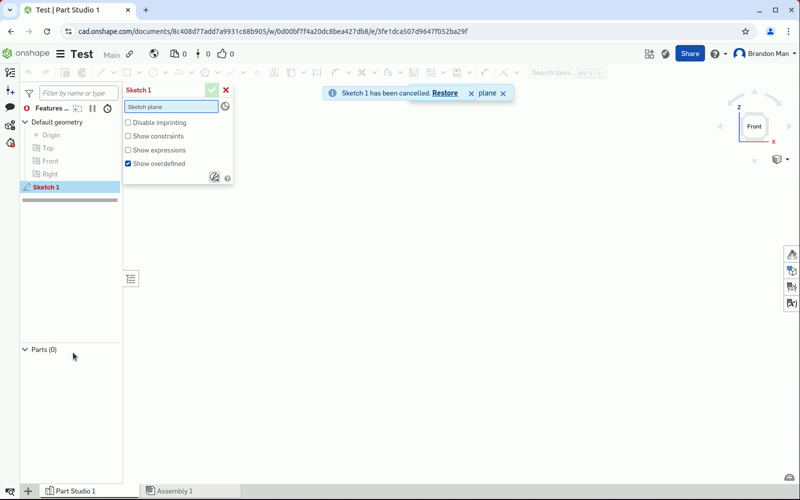
mouse_move(73, 163)
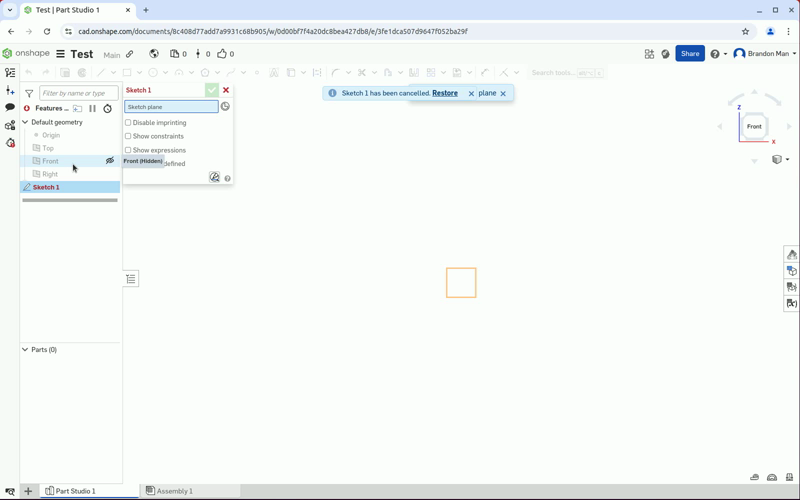
click(73, 163)
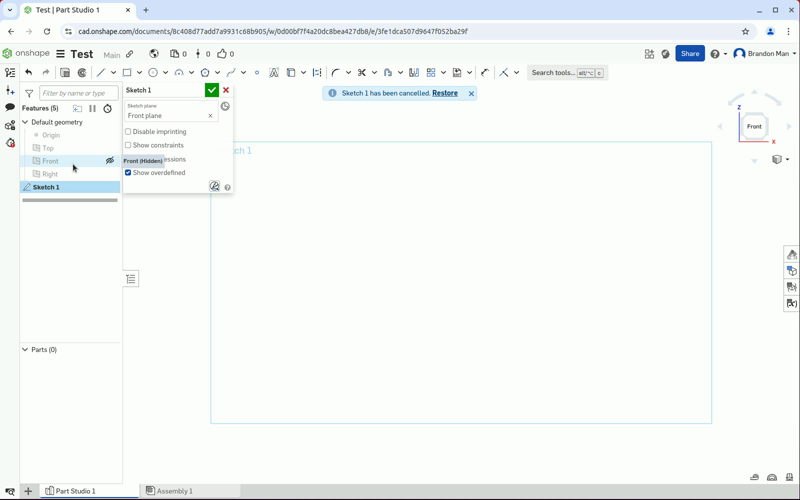
mouse_move(73, 352)
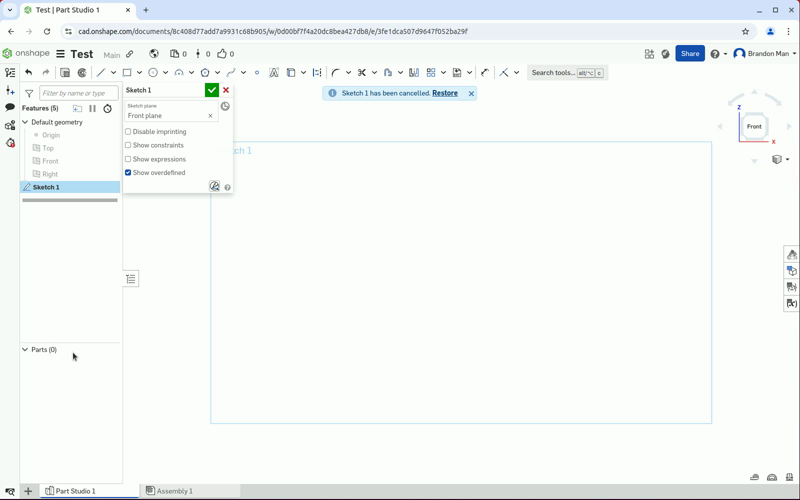
key(y)
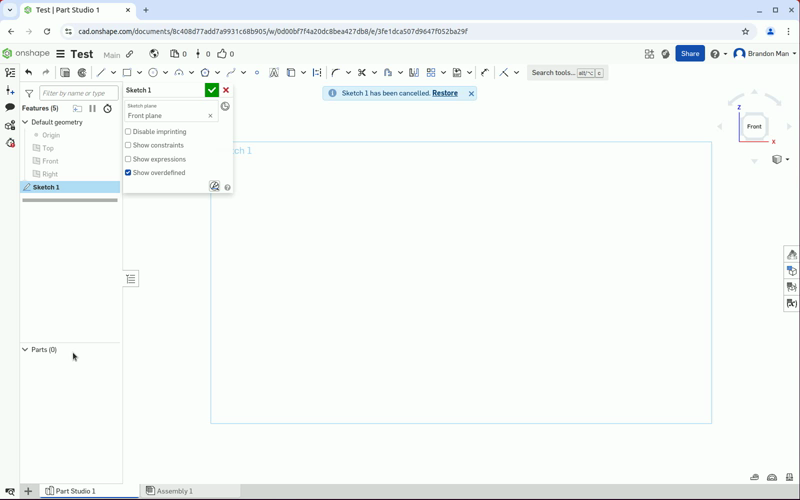
key(c)
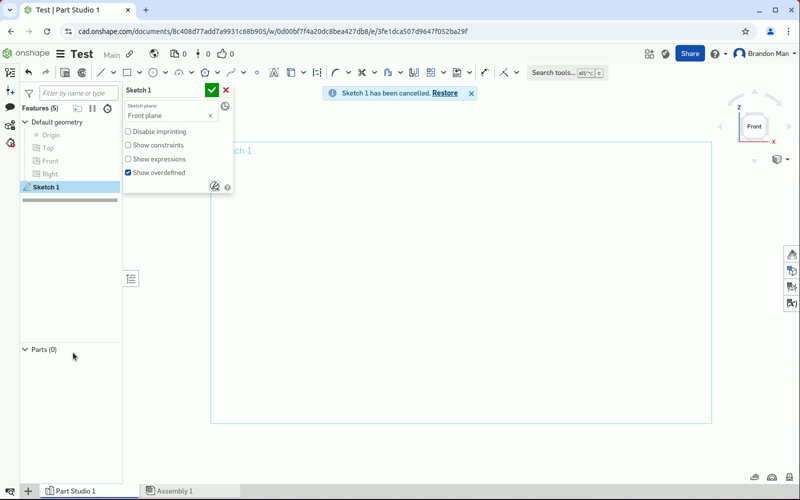
key_down(shift)
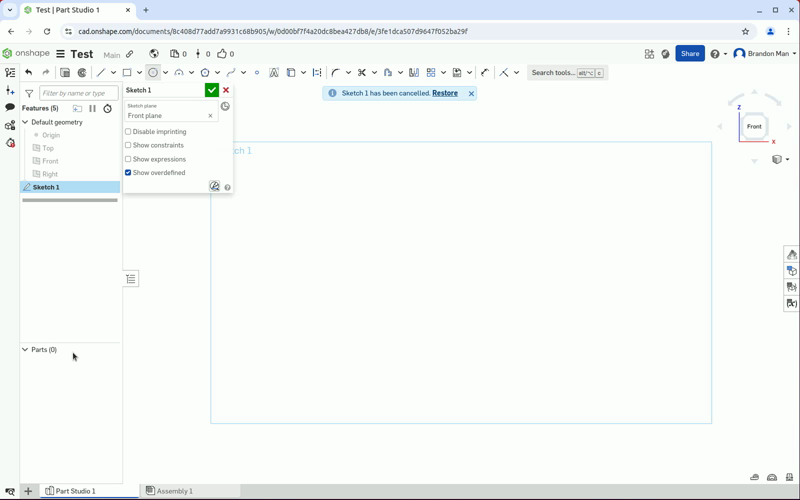
mouse_move(461, 282)
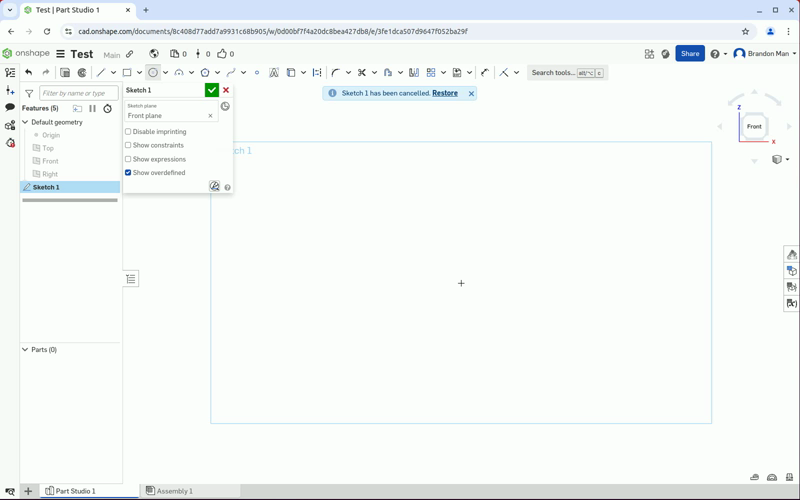
click(461, 282)
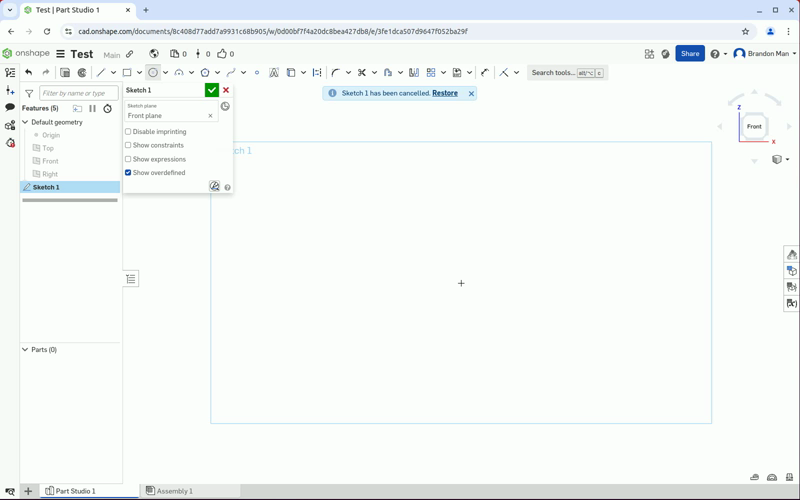
key_up(shift)
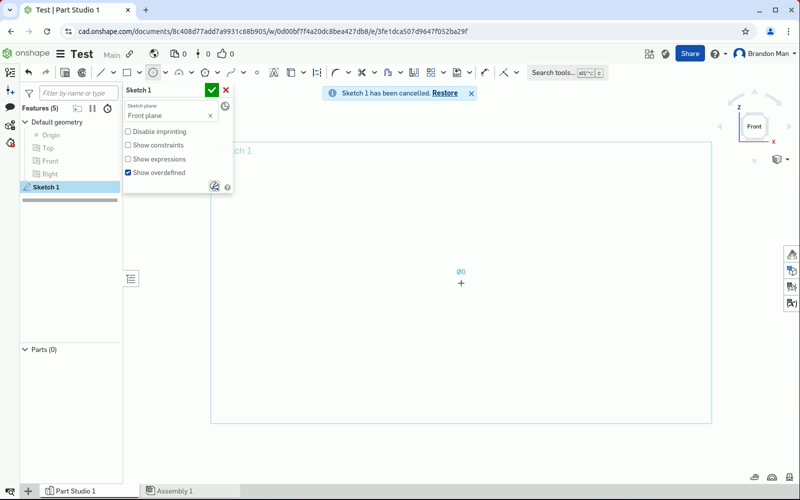
mouse_move(528, 282)
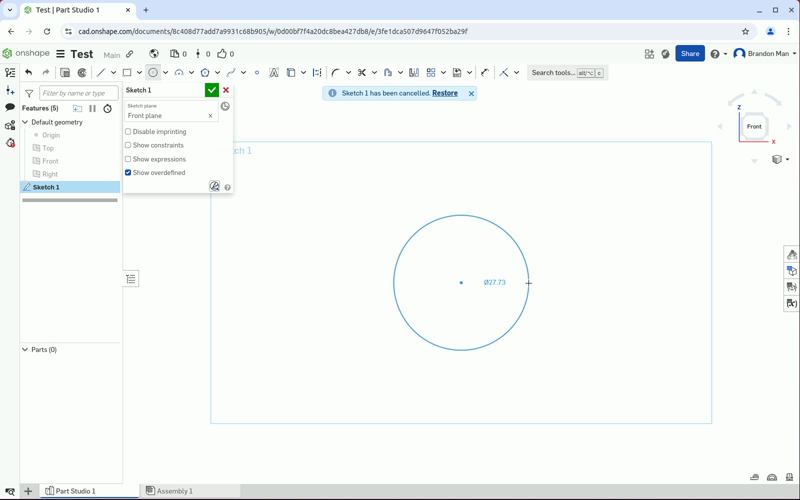
click(528, 282)
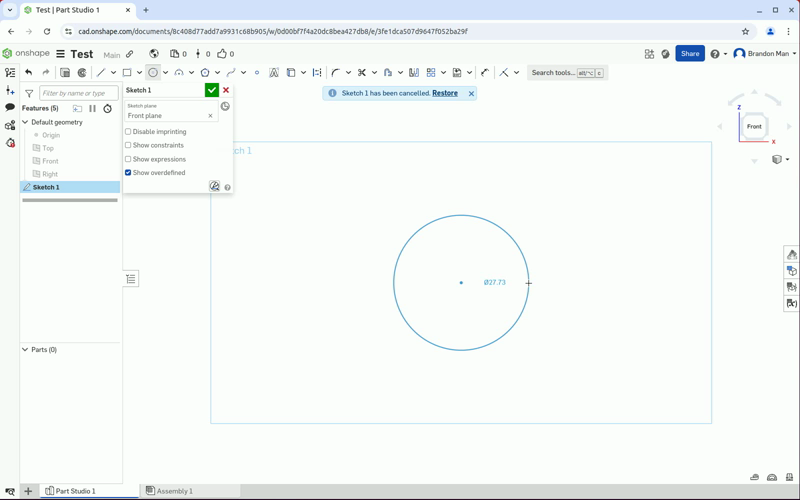
key(esc)
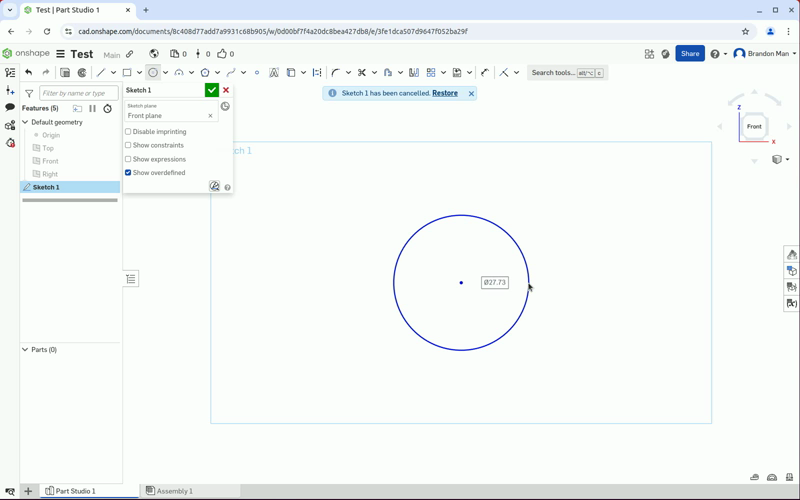
key(c)
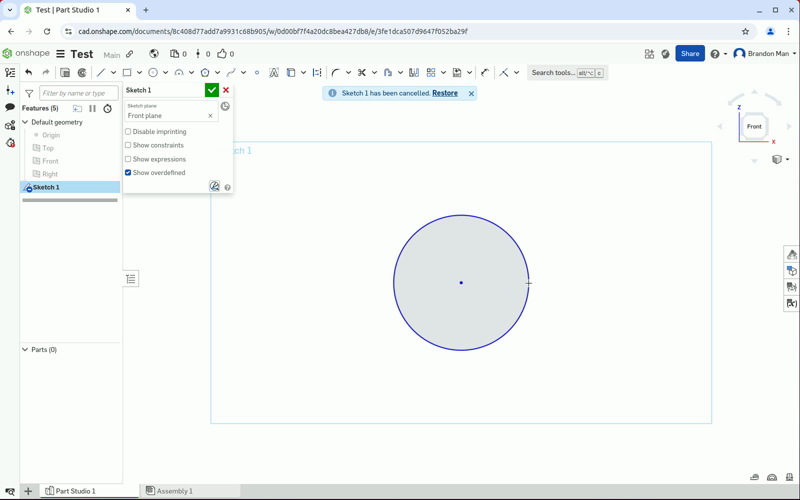
key_down(shift)
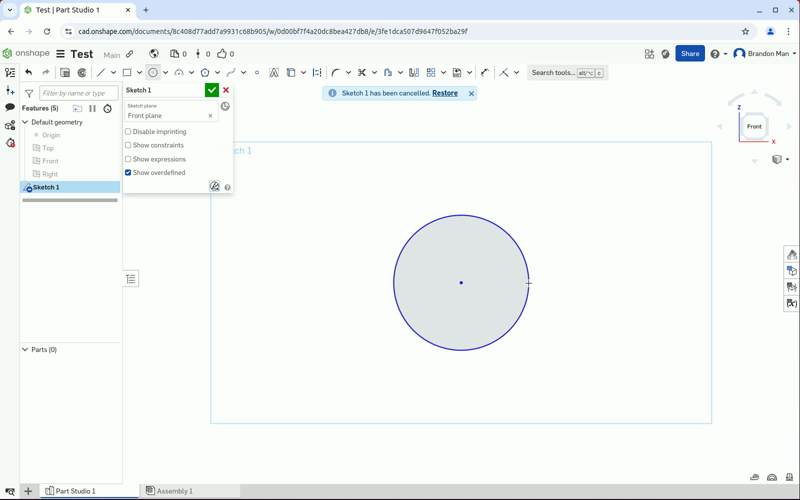
mouse_move(461, 282)
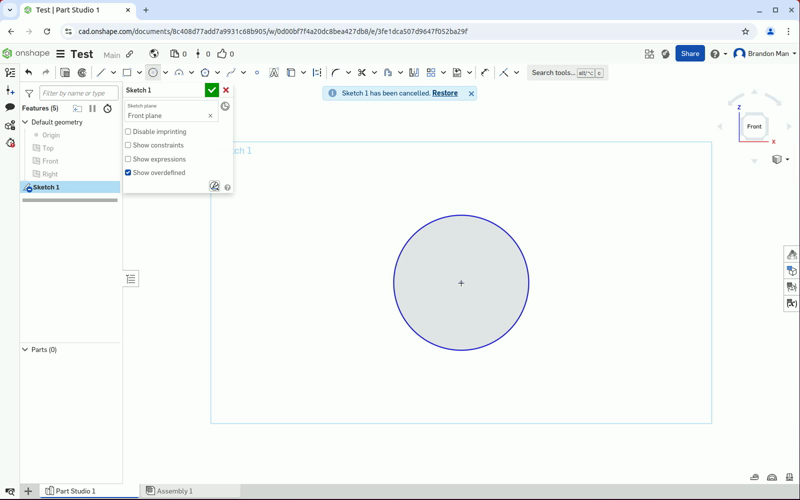
click(461, 282)
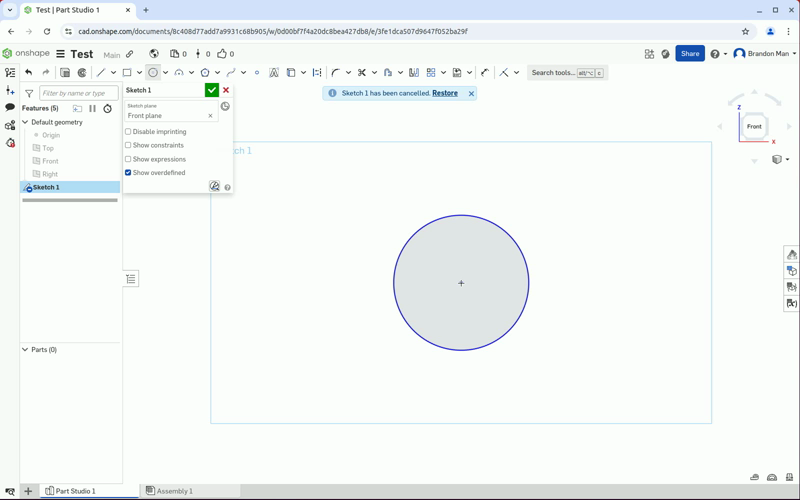
key_up(shift)
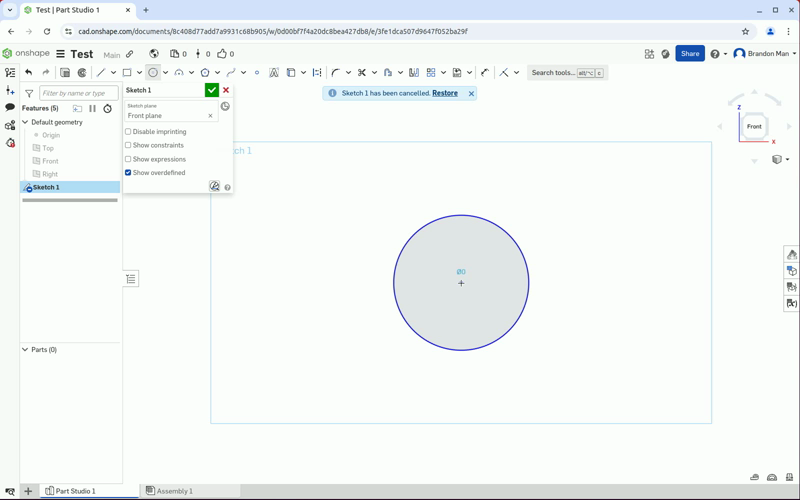
mouse_move(483, 282)
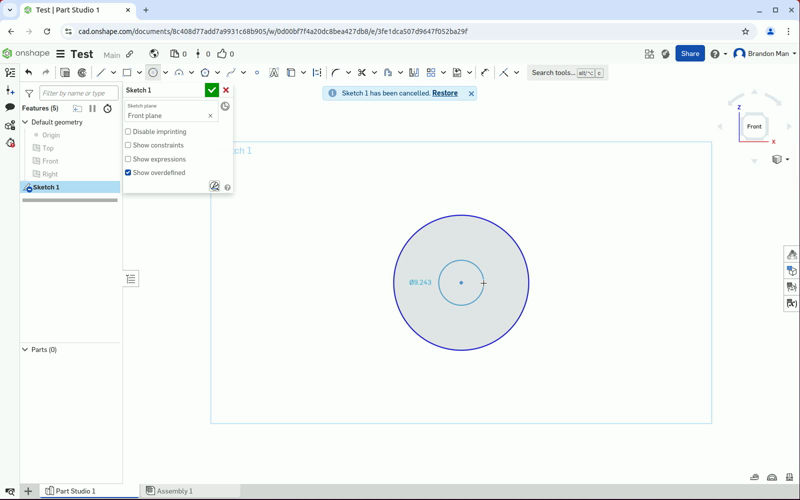
click(483, 282)
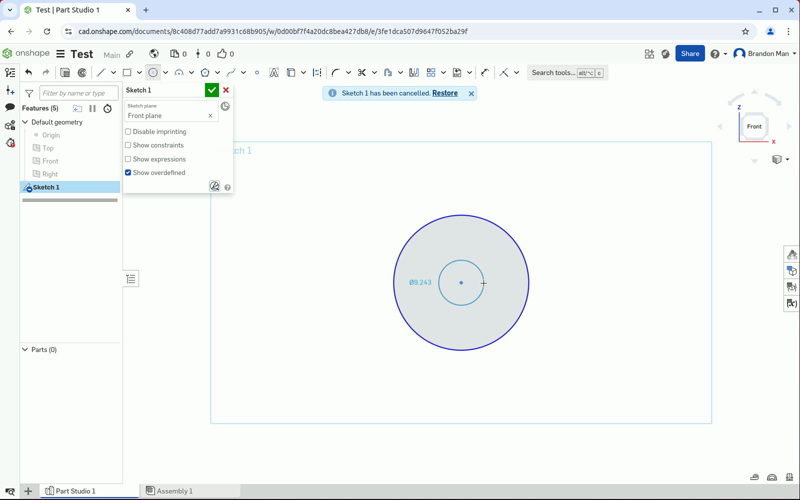
key(esc)
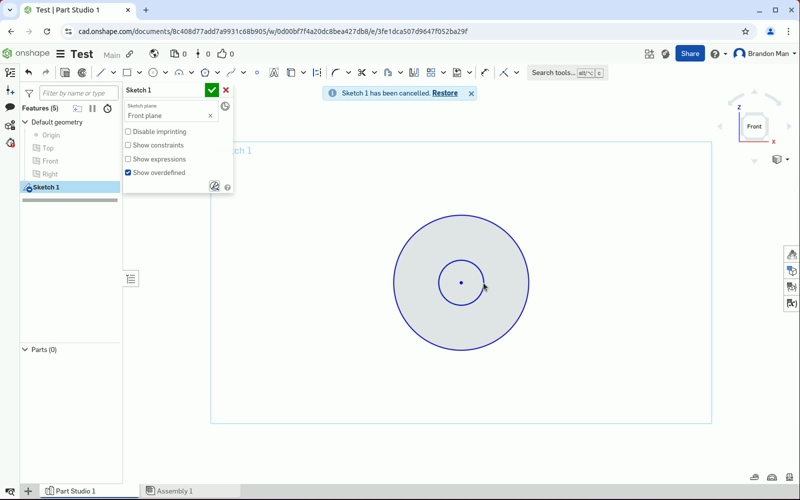
mouse_move(429, 239)
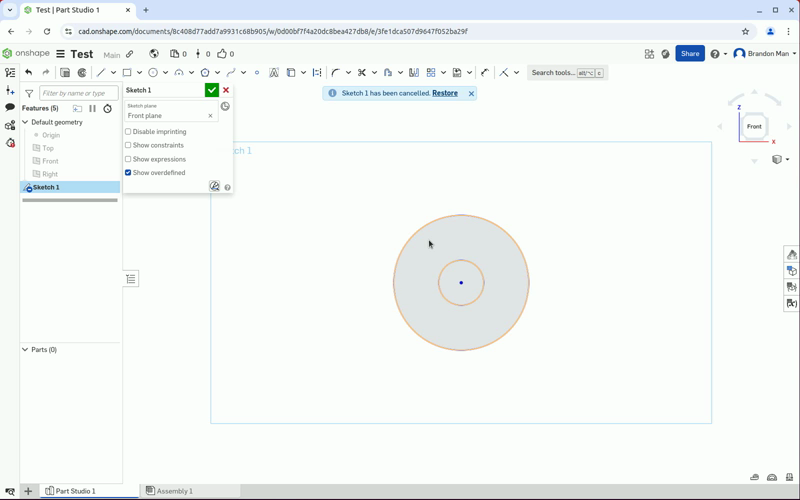
click(429, 239)
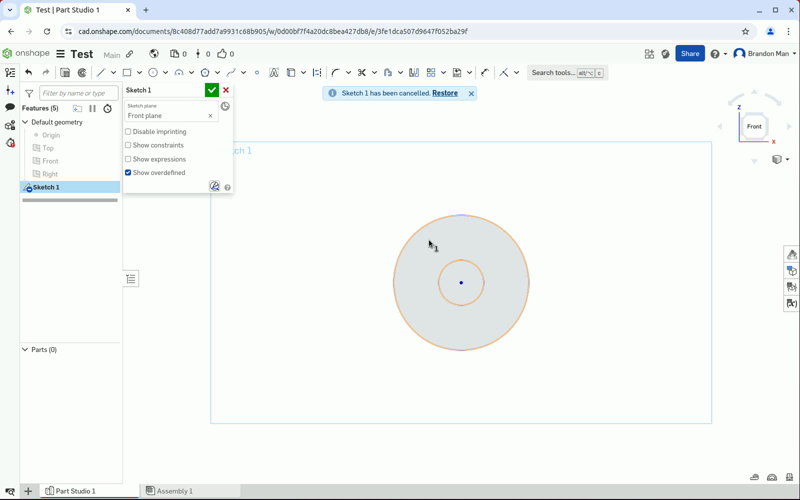
mouse_move(73, 352)
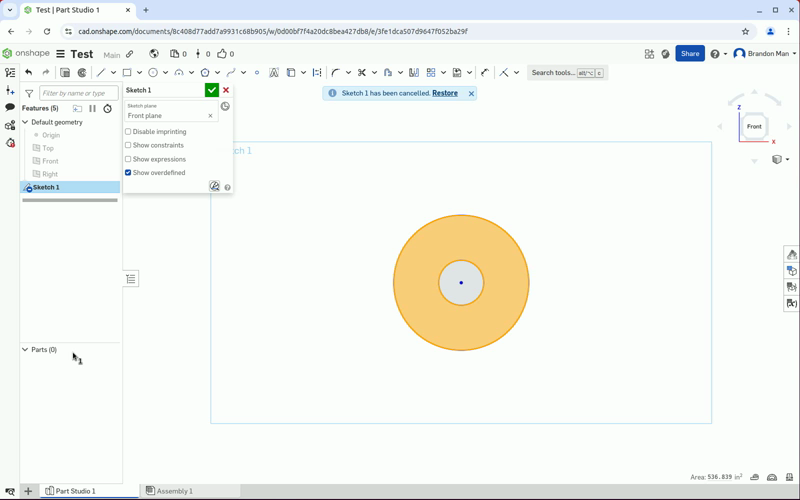
key(shift+y)
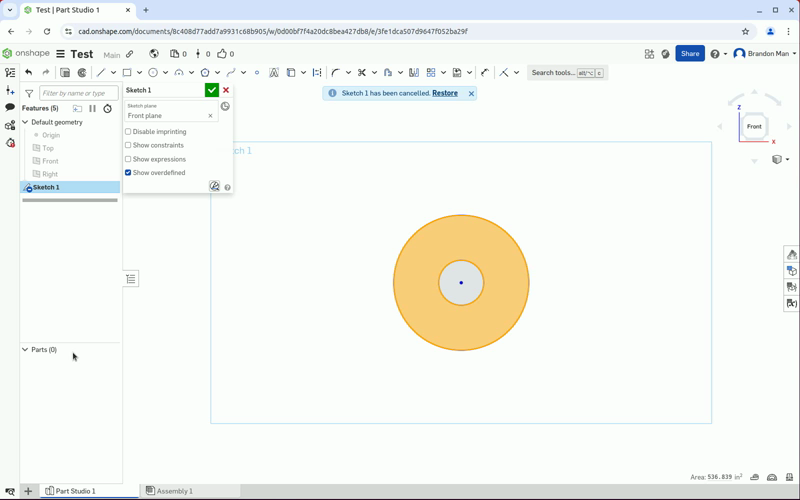
key(shift+e)
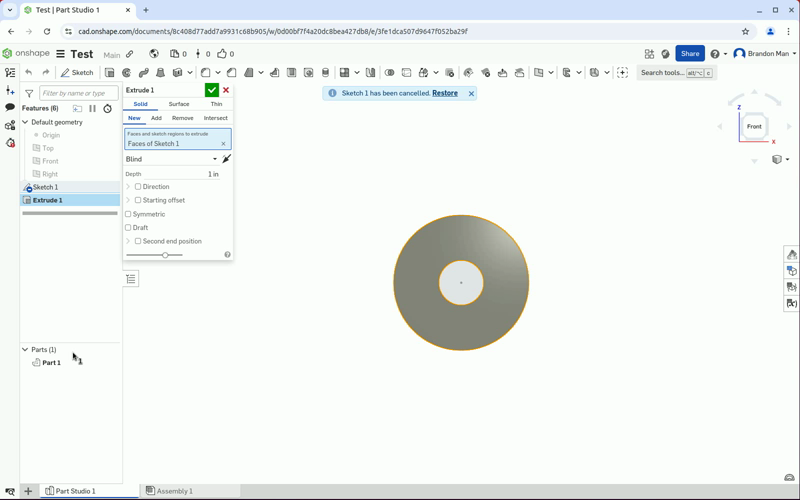
mouse_move(143, 106)
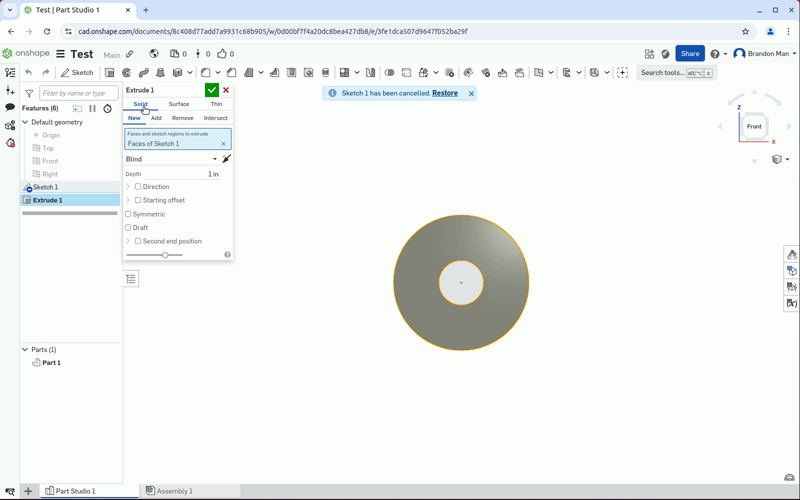
click(143, 106)
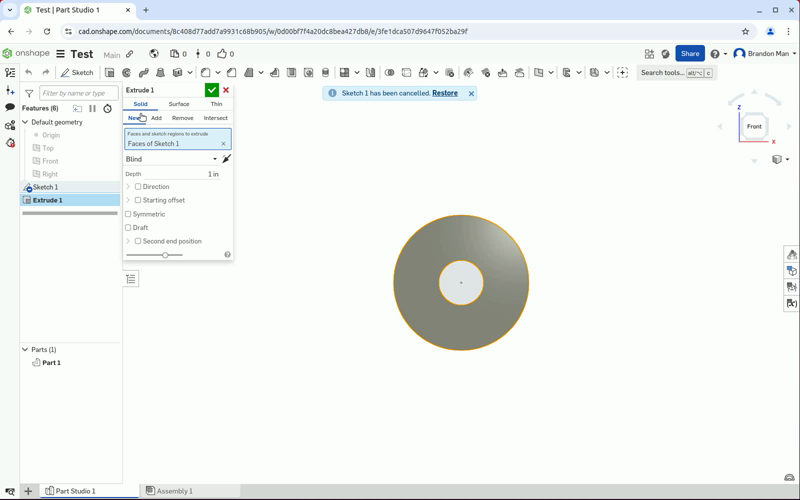
mouse_move(137, 120)
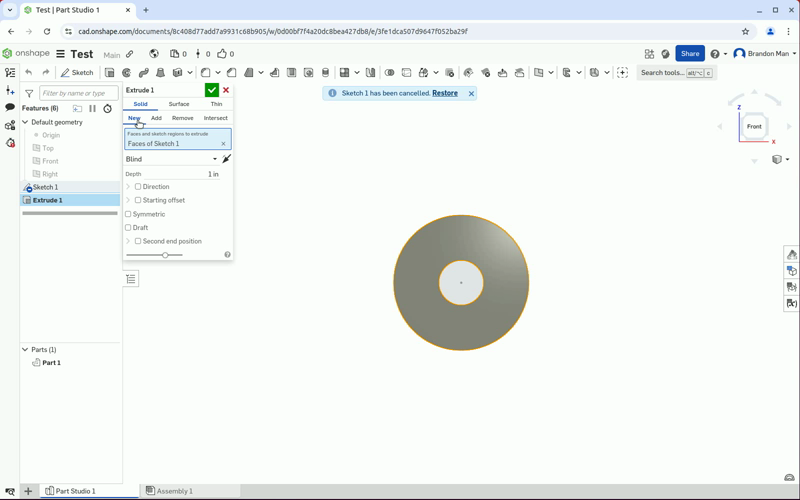
click(137, 120)
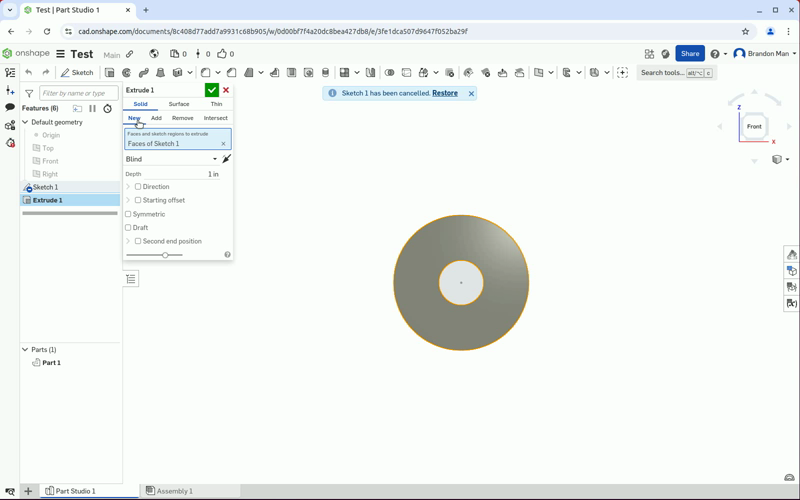
key(tab, 4)
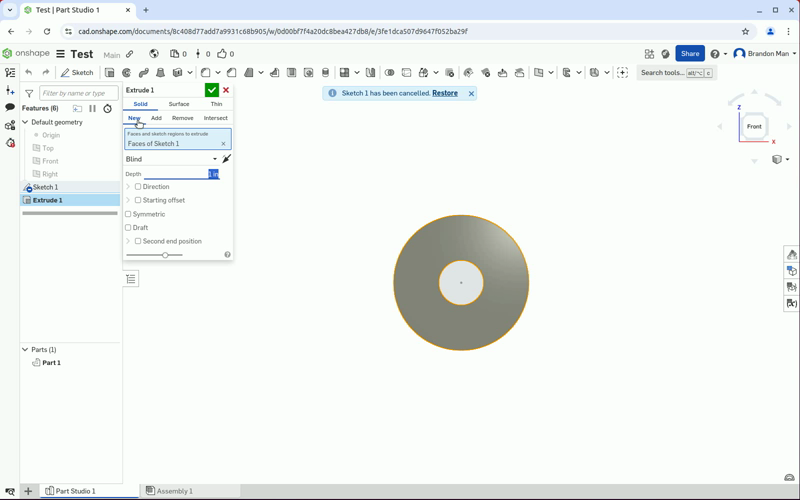
text(23.108)
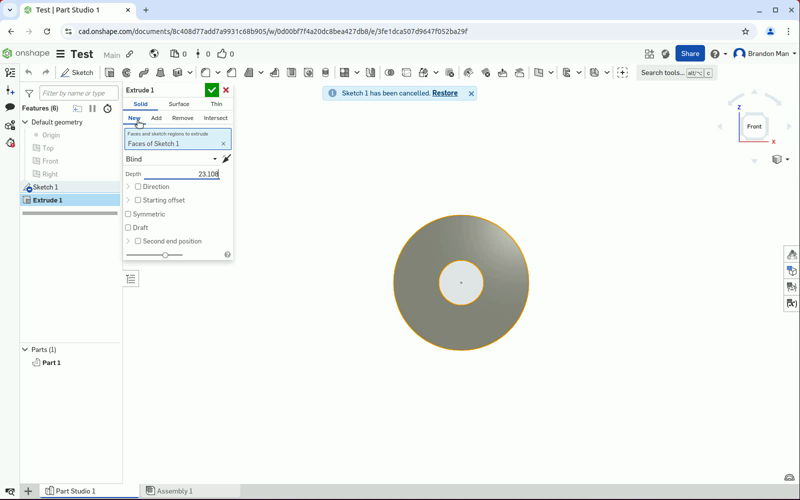
key(enter)
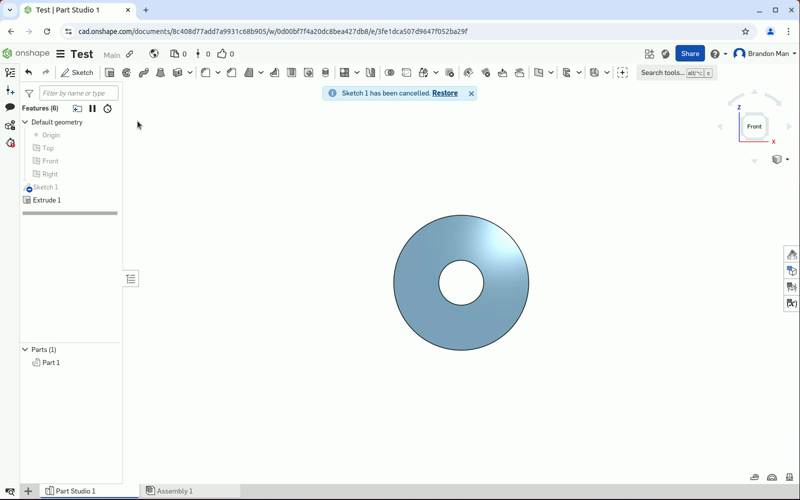
key(shift+h)
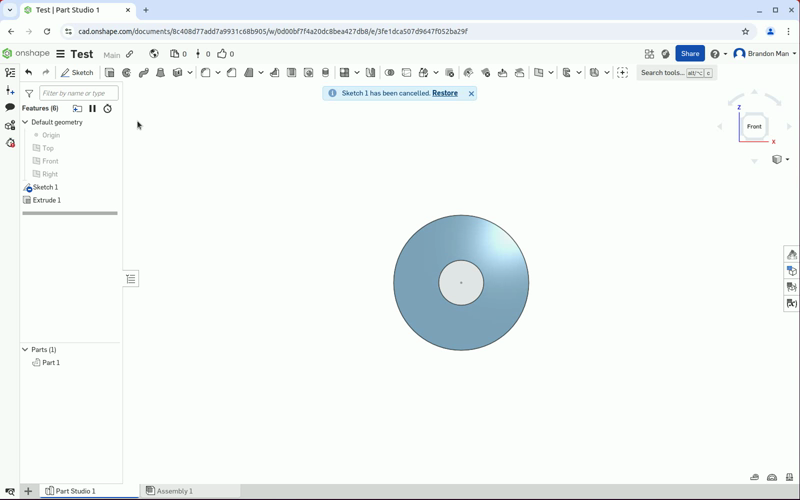
key(shift+h)
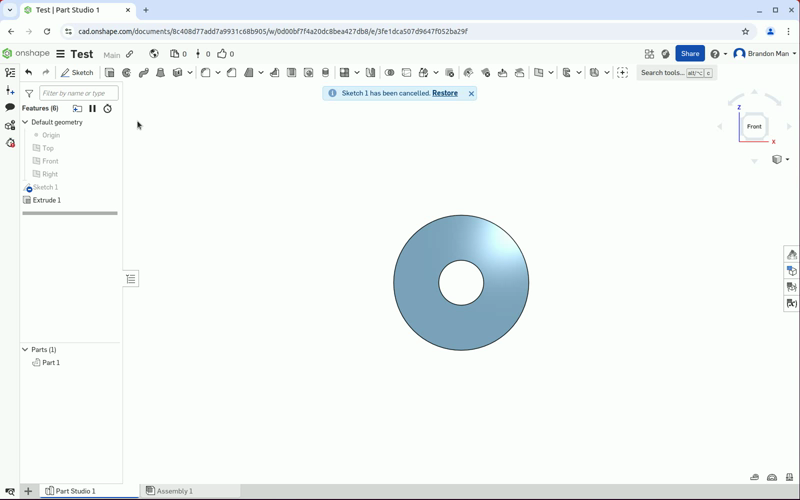
mouse_move(73, 189)
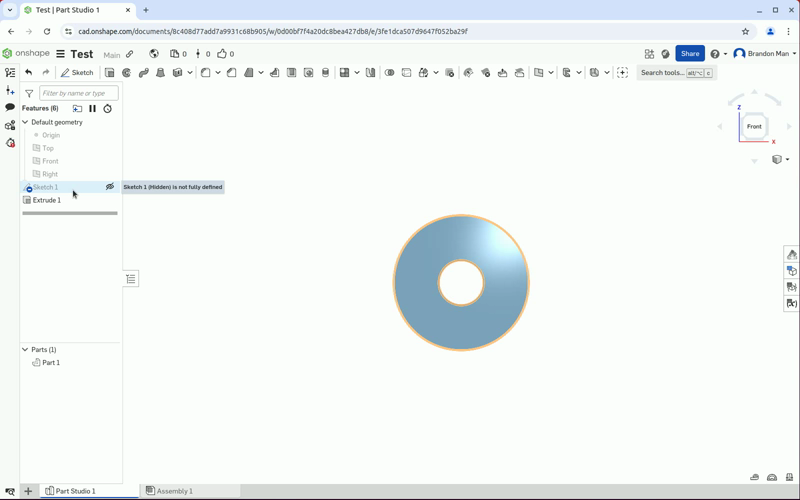
click(73, 189)
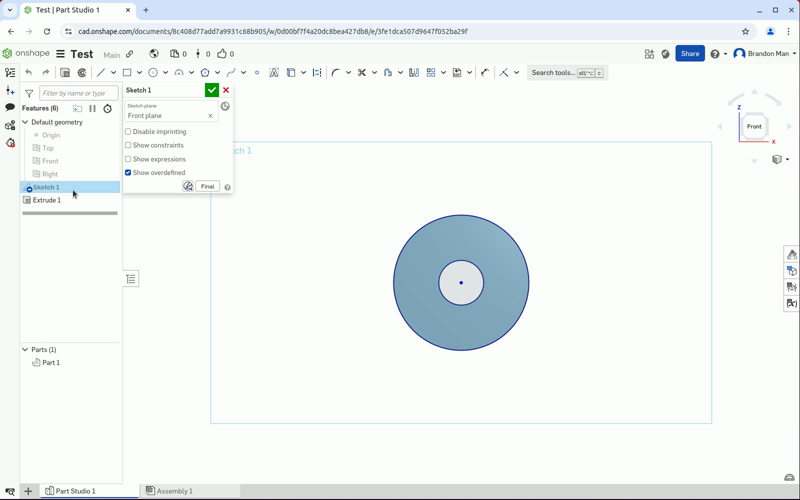
mouse_move(229, 92)
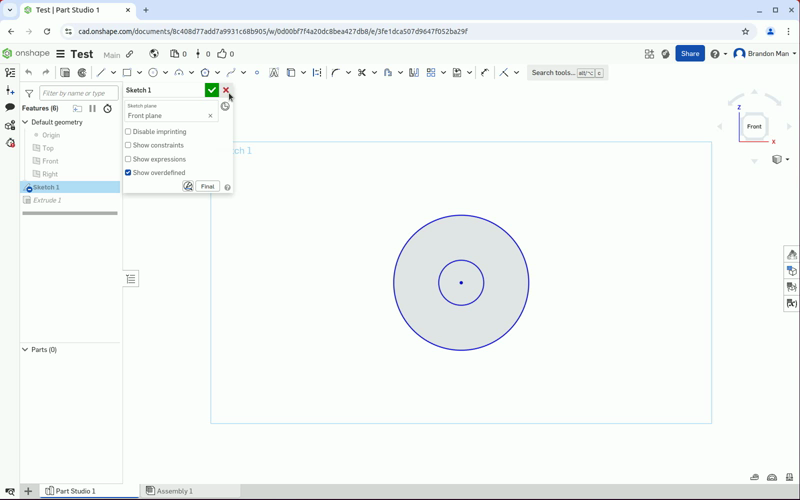
click(229, 92)
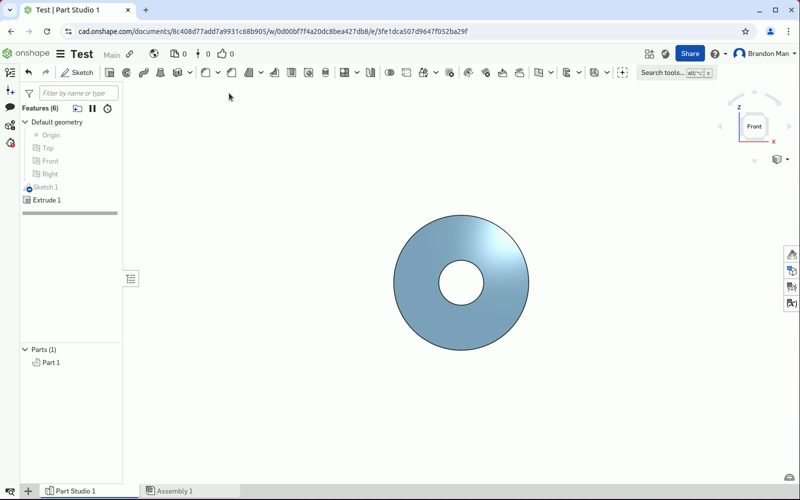
mouse_move(73, 352)
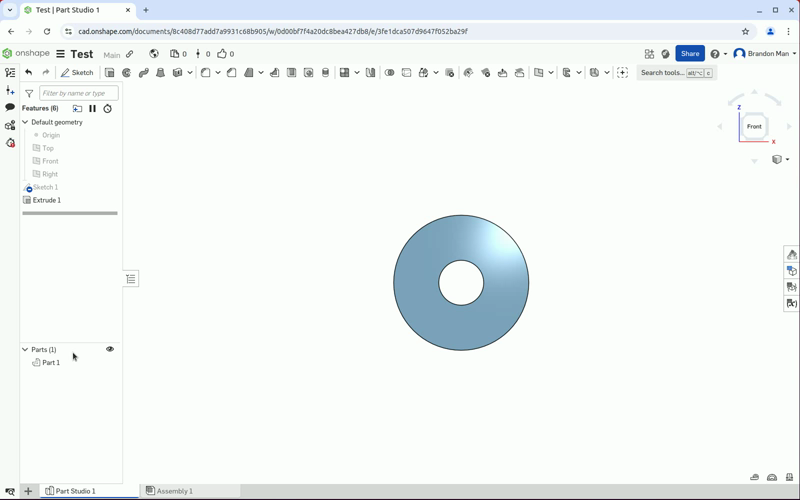
key(y)
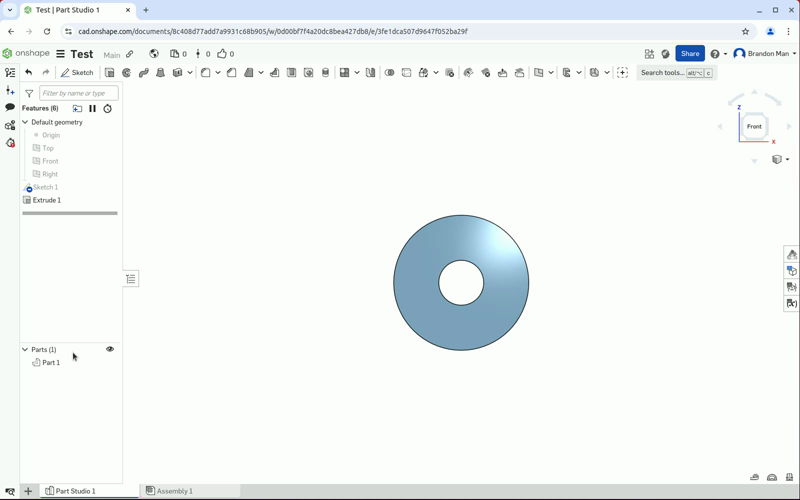
key(shift+p)
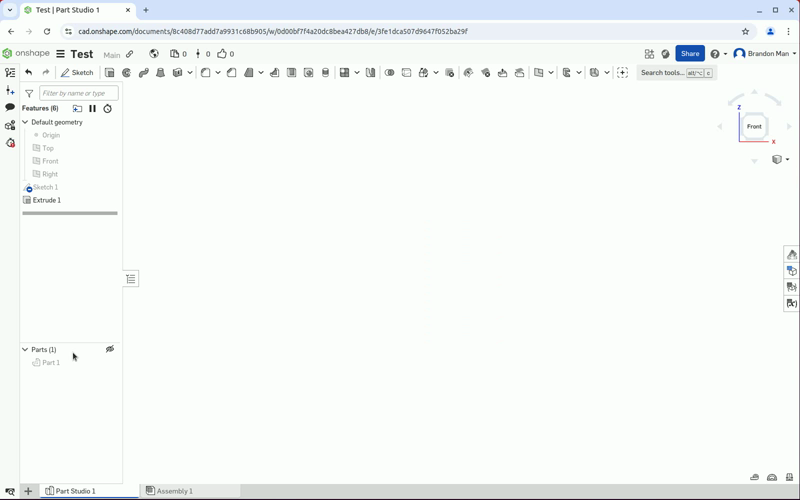
key(space)
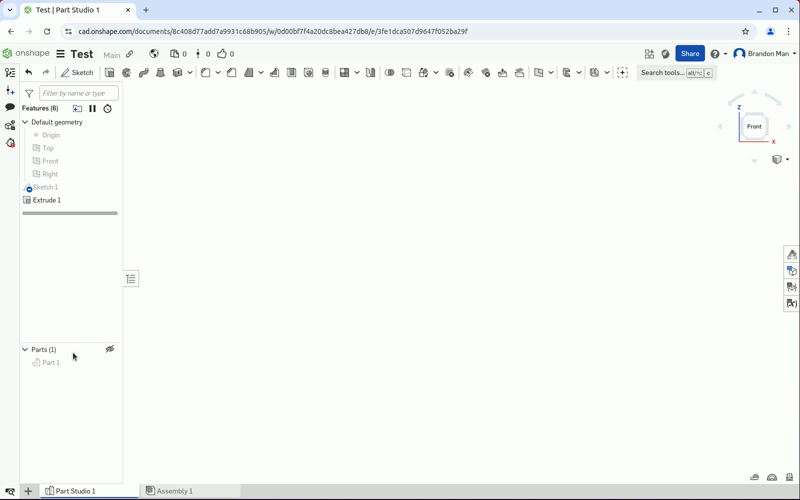
key_down(shift)
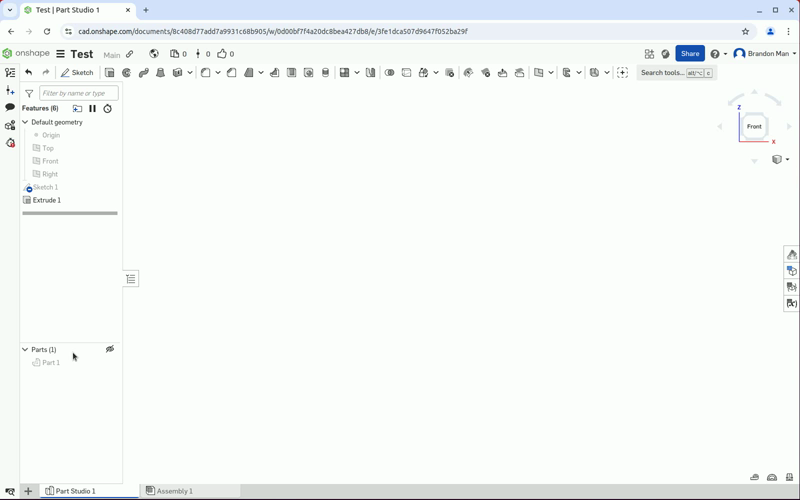
key(left)
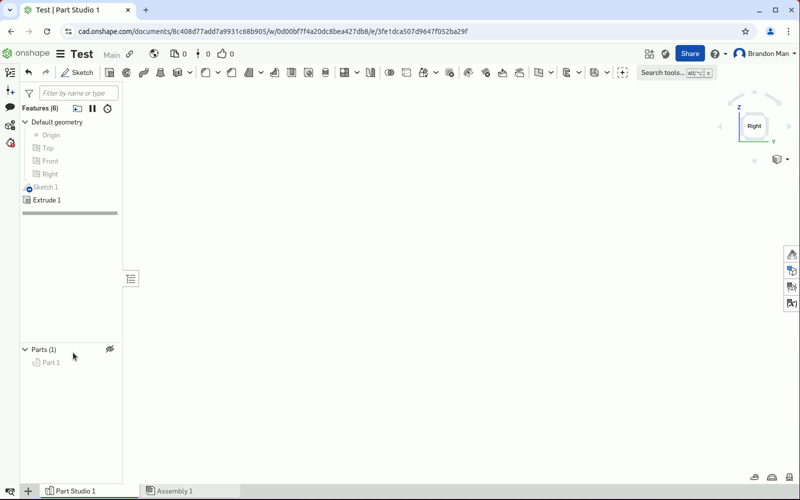
key_up(shift)
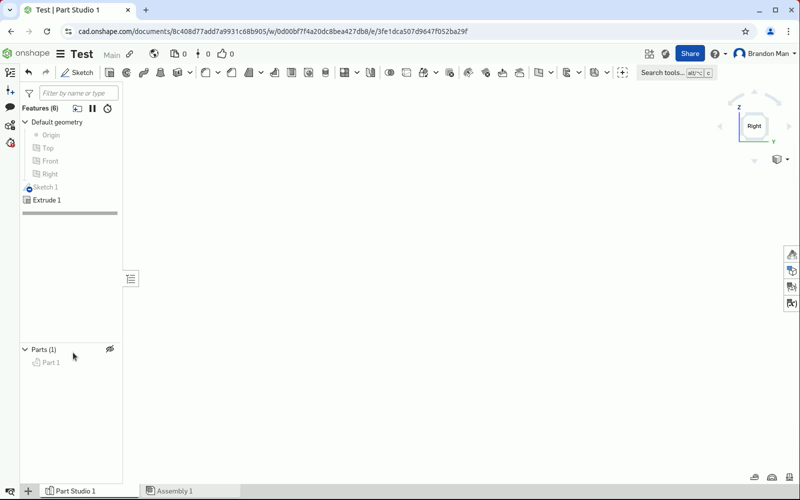
mouse_move(73, 352)
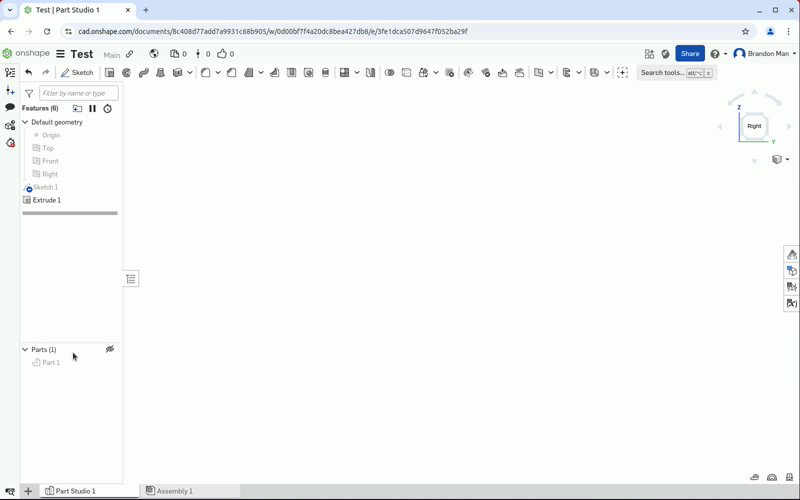
key(shift+y)
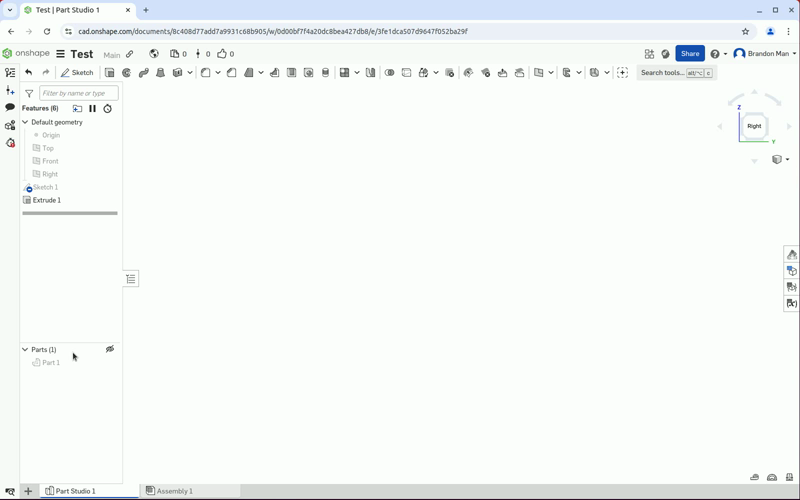
key(shift+s)
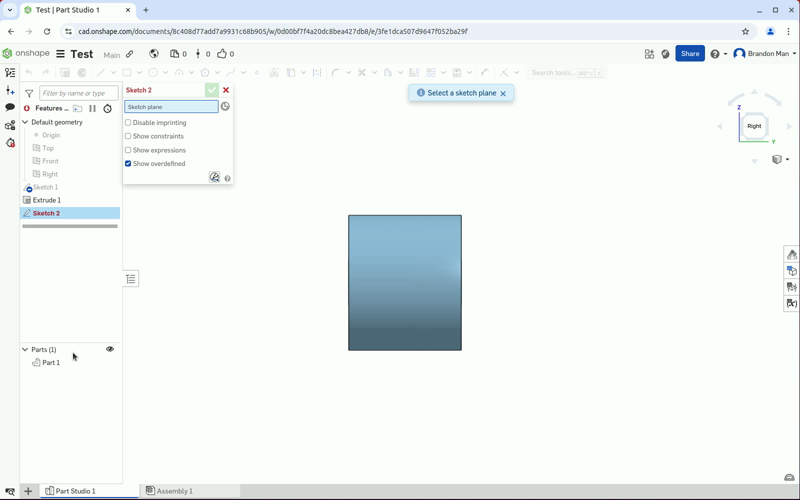
mouse_move(73, 176)
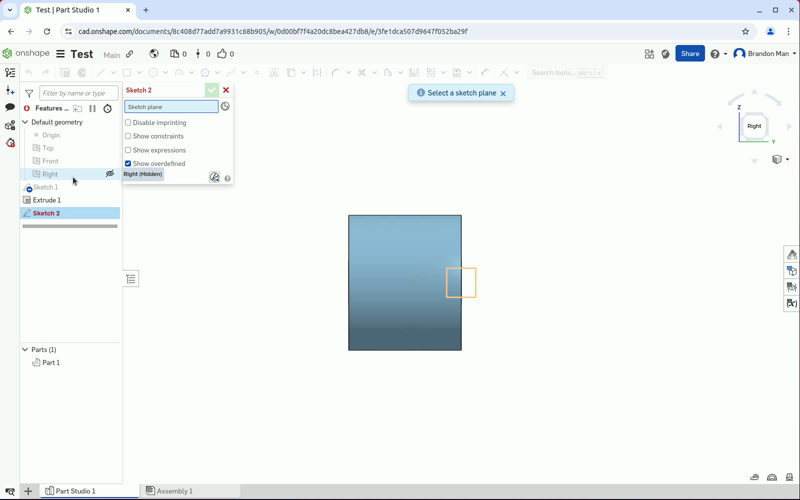
click(73, 176)
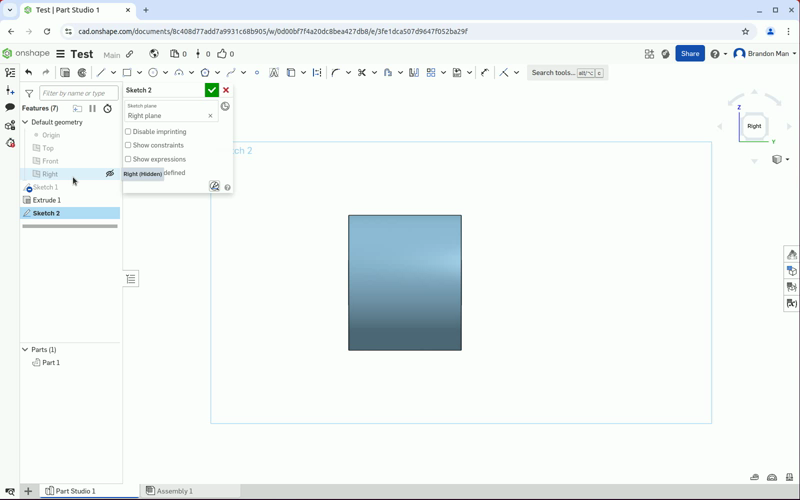
mouse_move(73, 352)
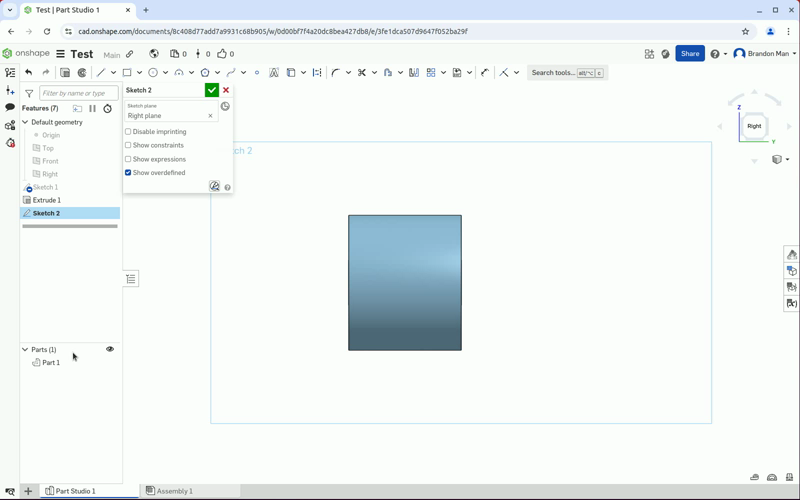
key(y)
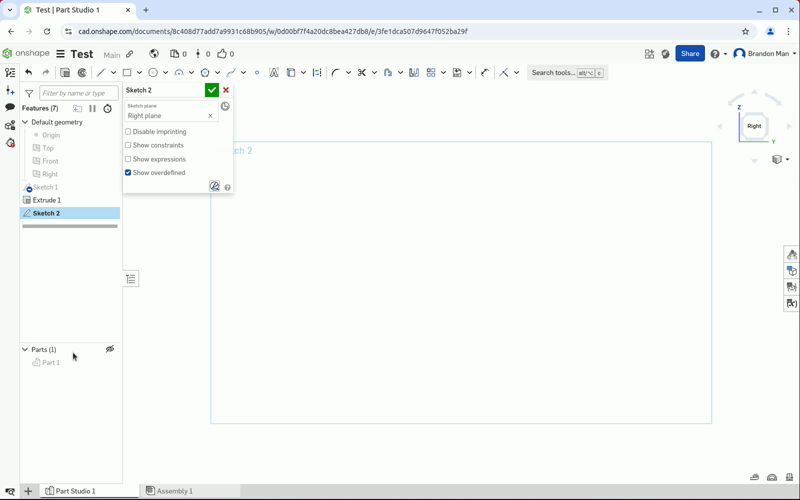
key(l)
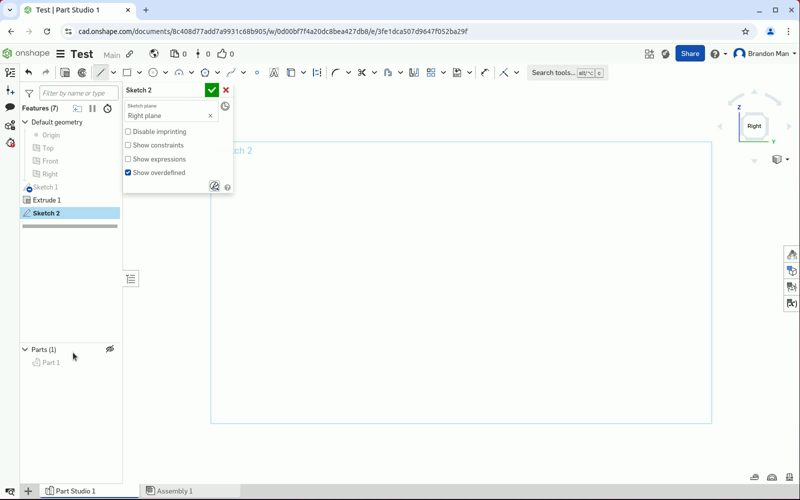
key_down(shift)
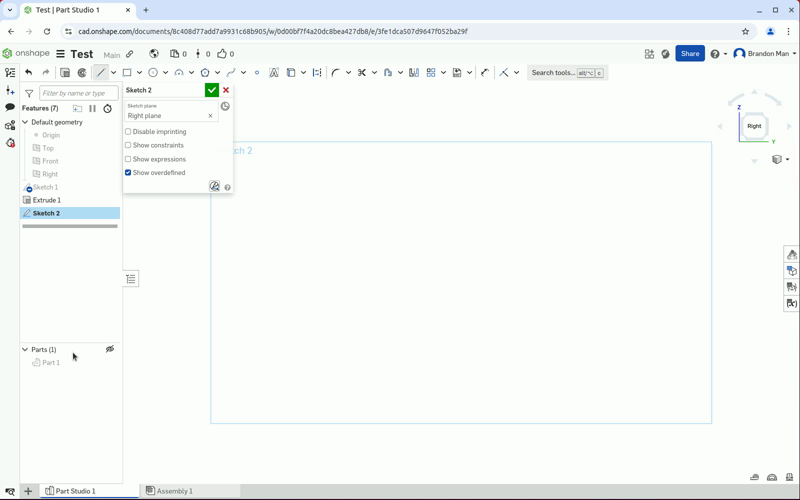
mouse_move(348, 249)
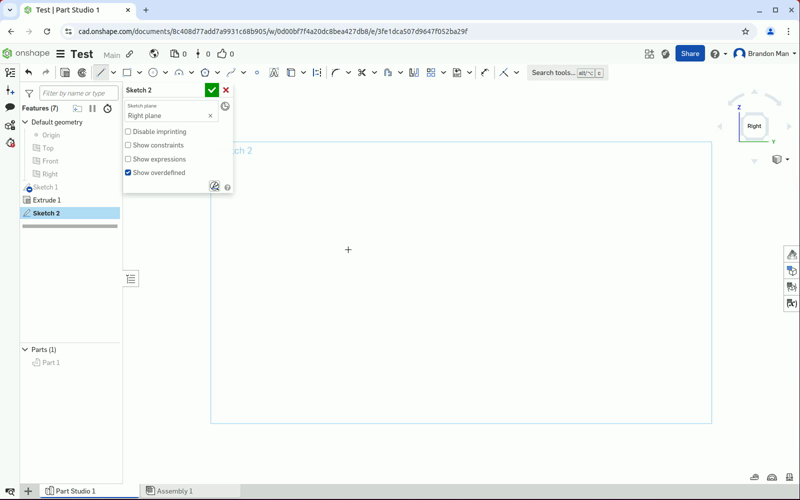
click(348, 249)
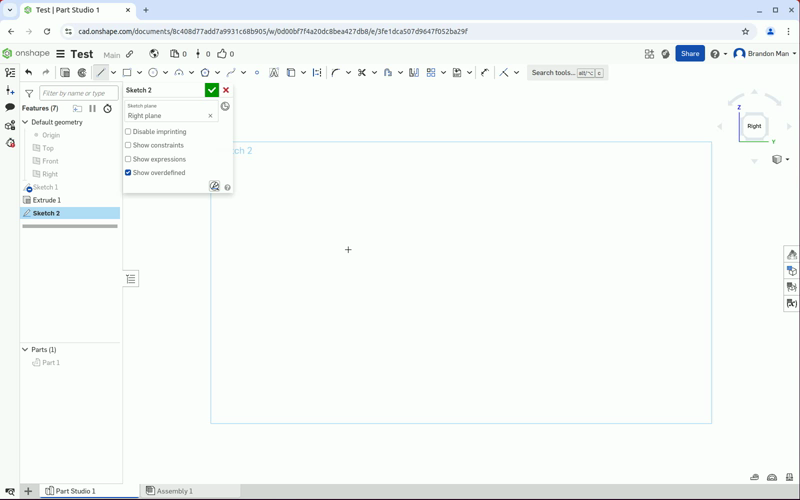
key_up(shift)
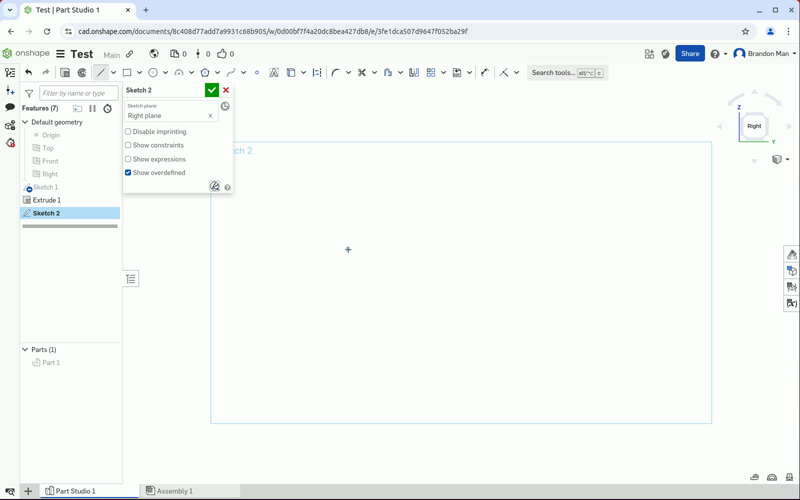
key_down(shift)
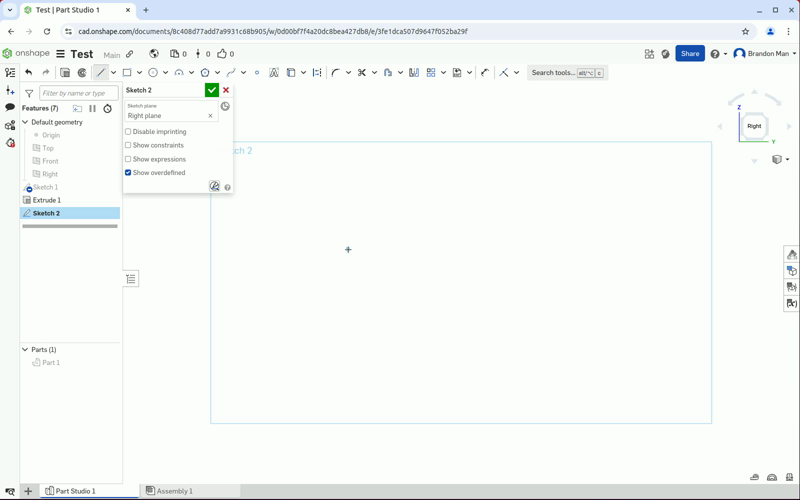
mouse_move(406, 215)
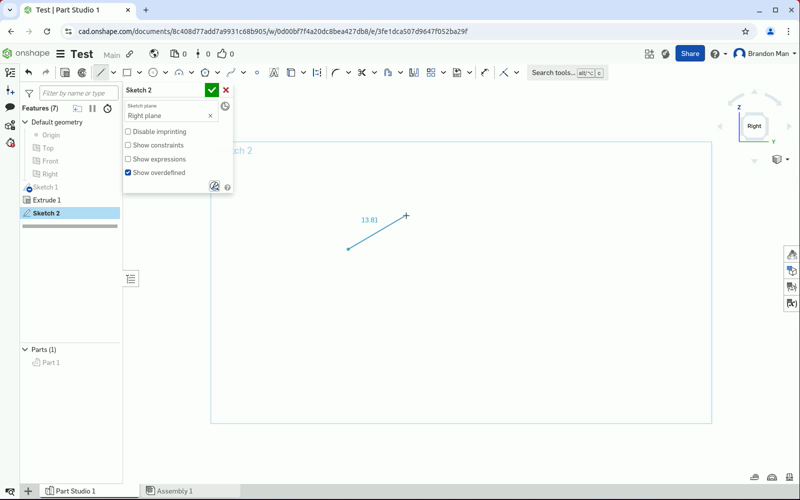
click(406, 215)
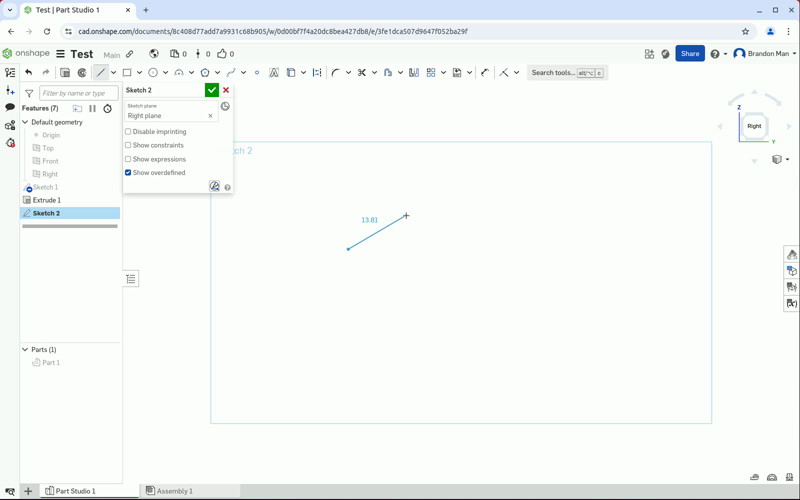
key_up(shift)
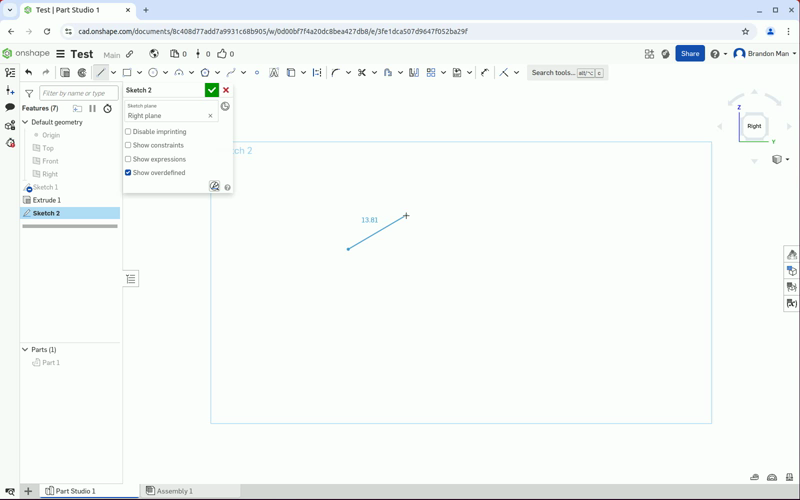
key_down(shift)
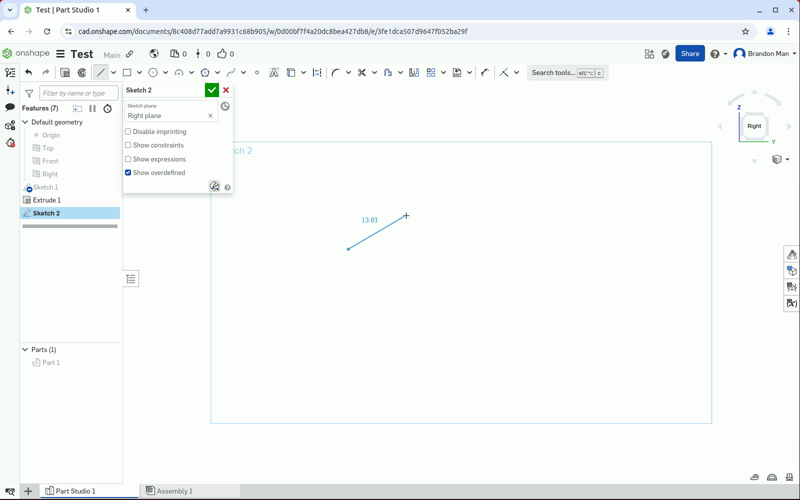
mouse_move(436, 215)
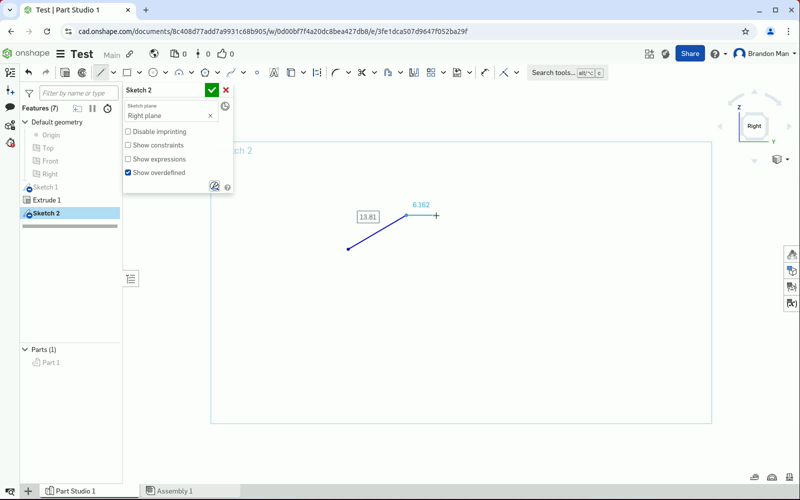
mouse_move(348, 215)
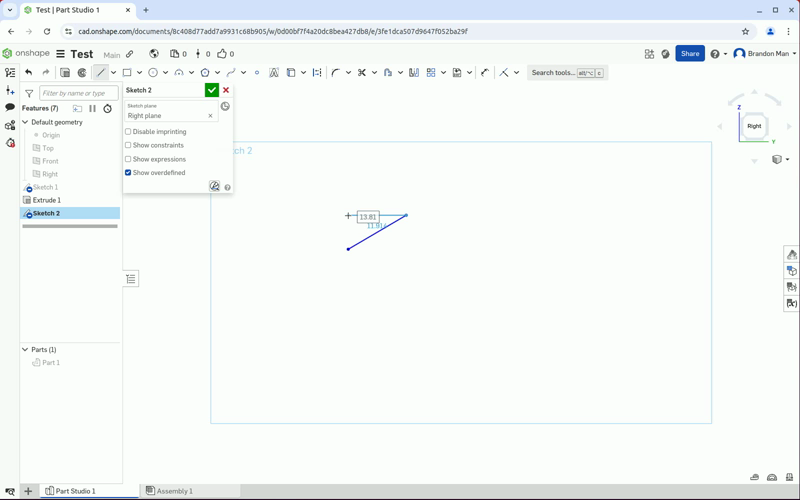
click(348, 215)
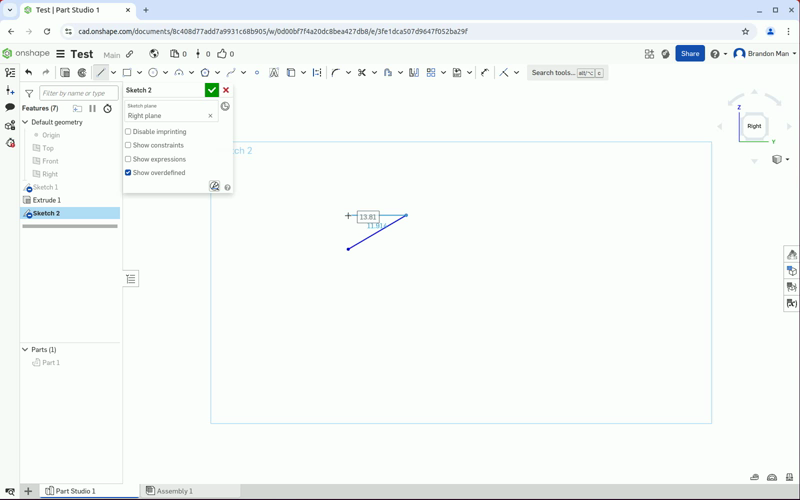
key_up(shift)
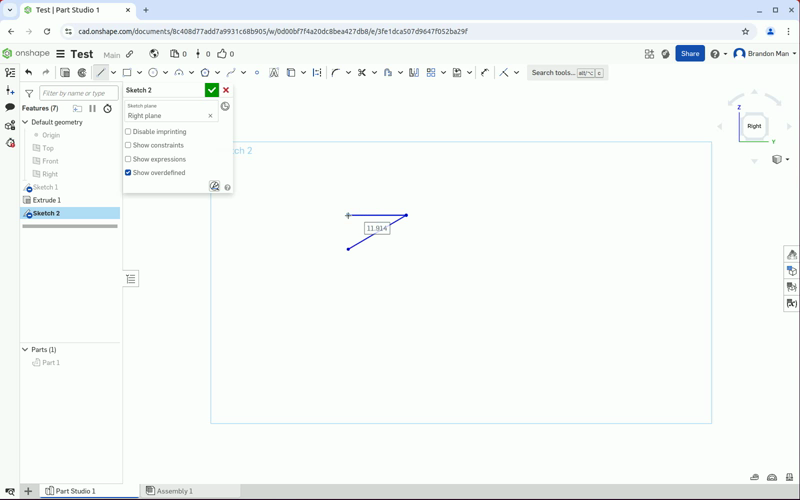
mouse_move(378, 215)
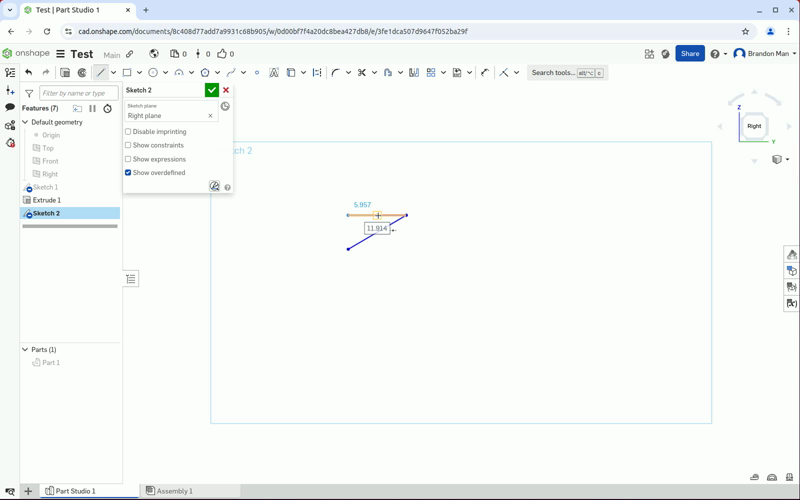
key_down(shift)
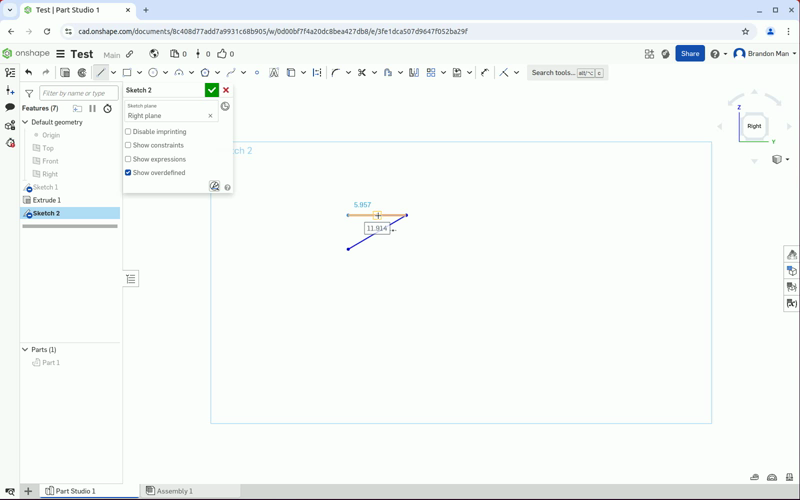
mouse_move(348, 249)
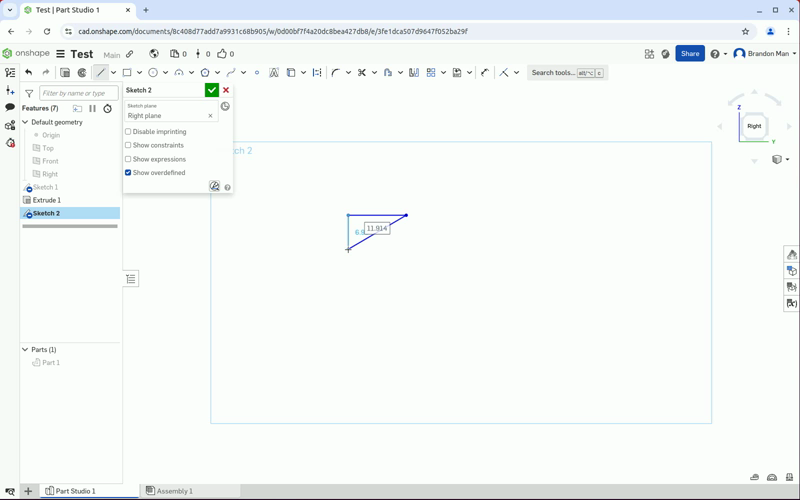
key_up(shift)
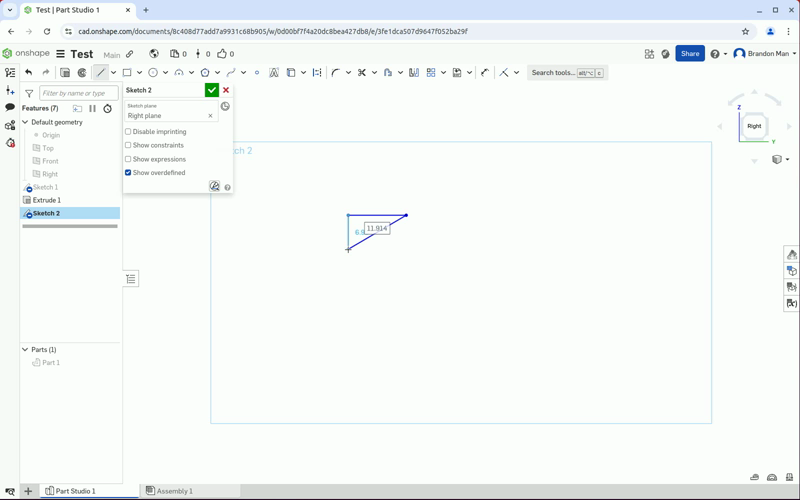
click(348, 249)
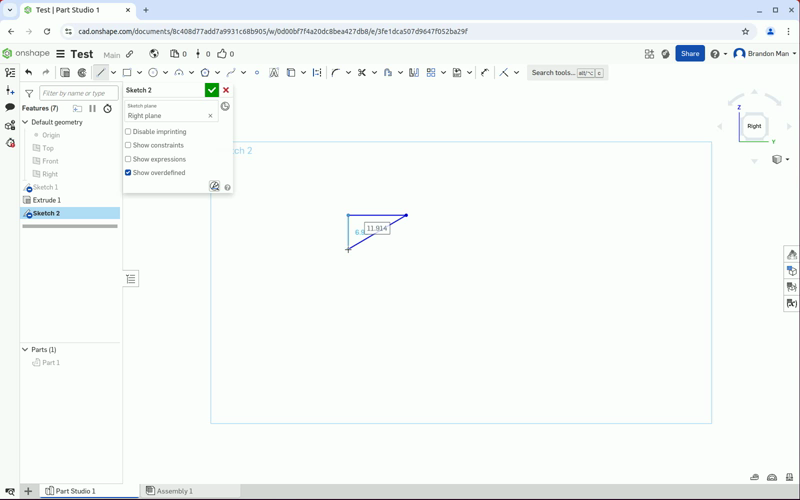
key(esc)
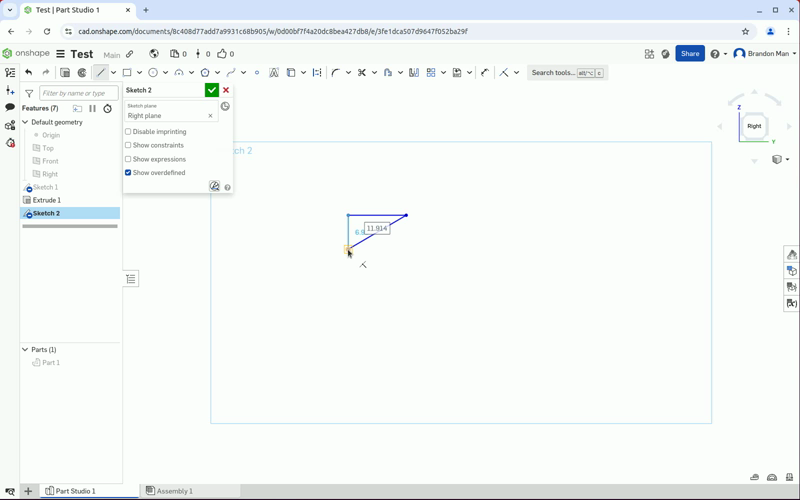
mouse_move(363, 219)
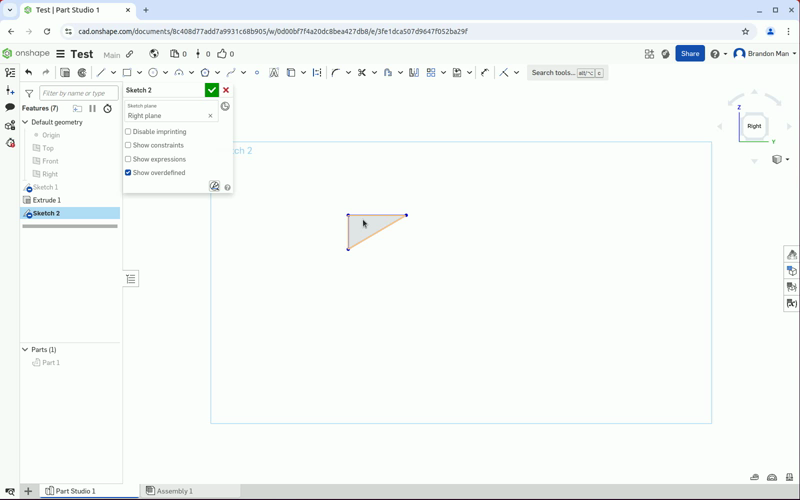
scroll(6)
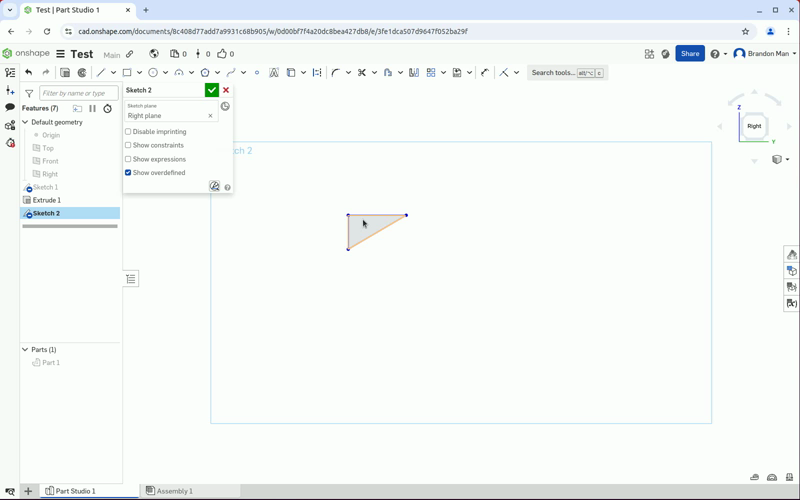
scroll(6)
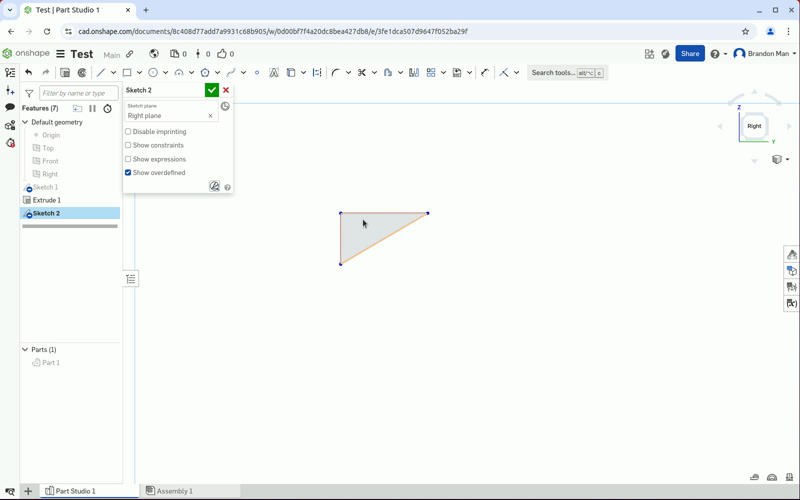
scroll(6)
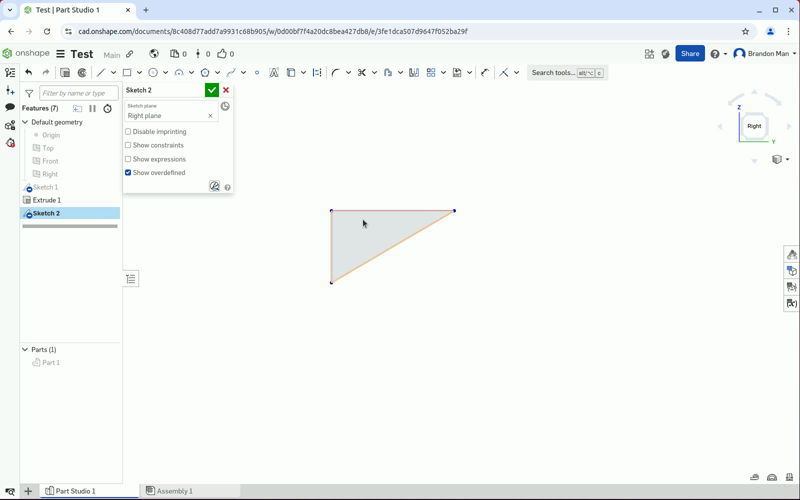
scroll(6)
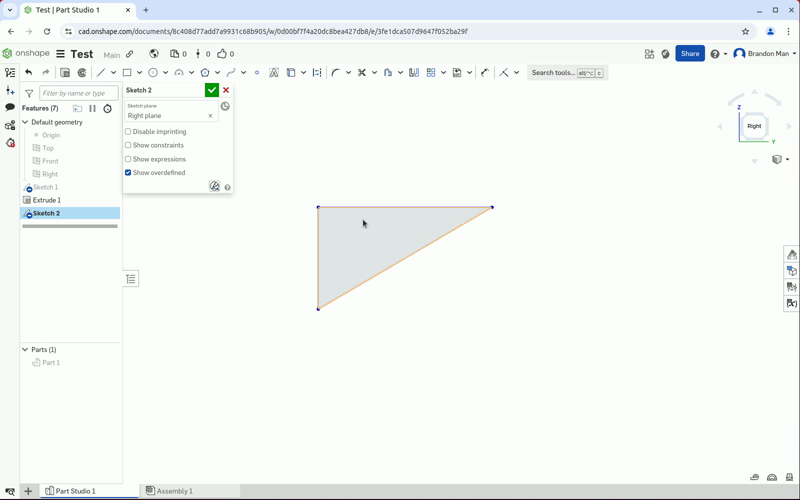
scroll(6)
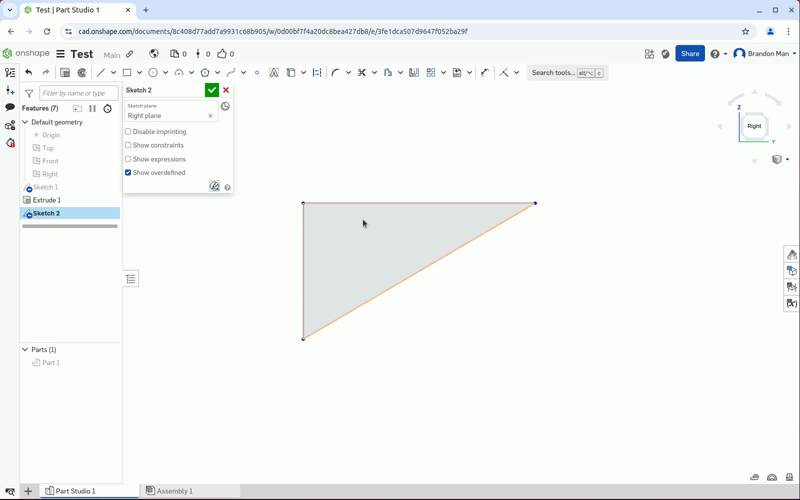
scroll(6)
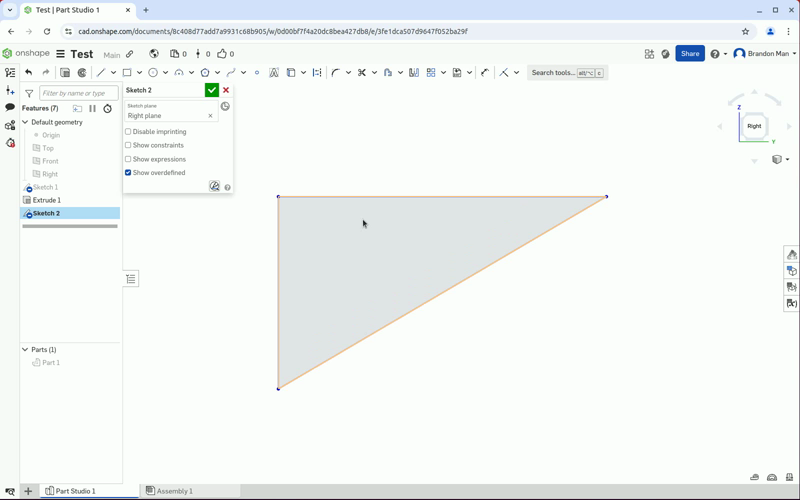
scroll(6)
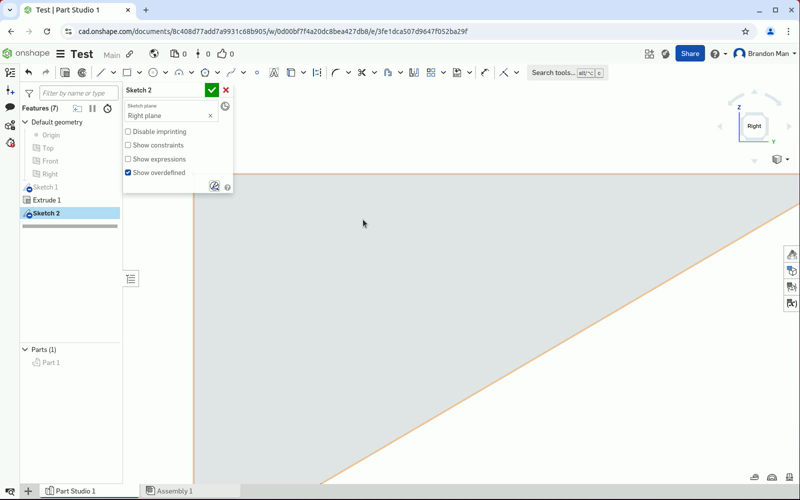
click(363, 219)
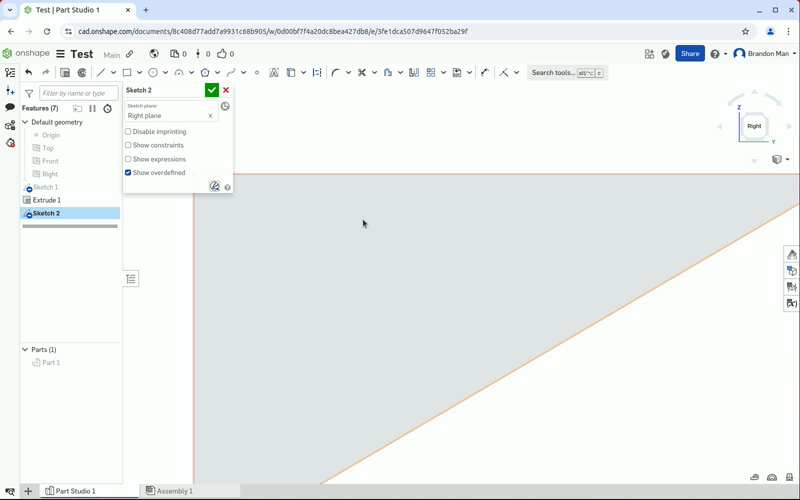
scroll(-6)
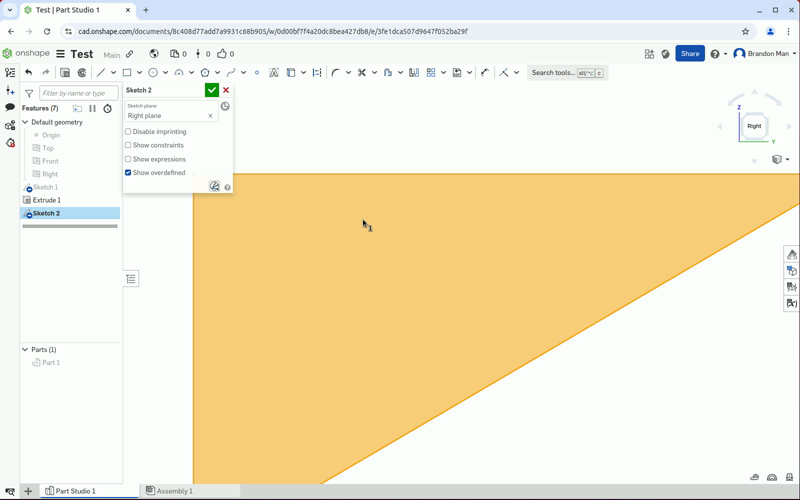
scroll(-6)
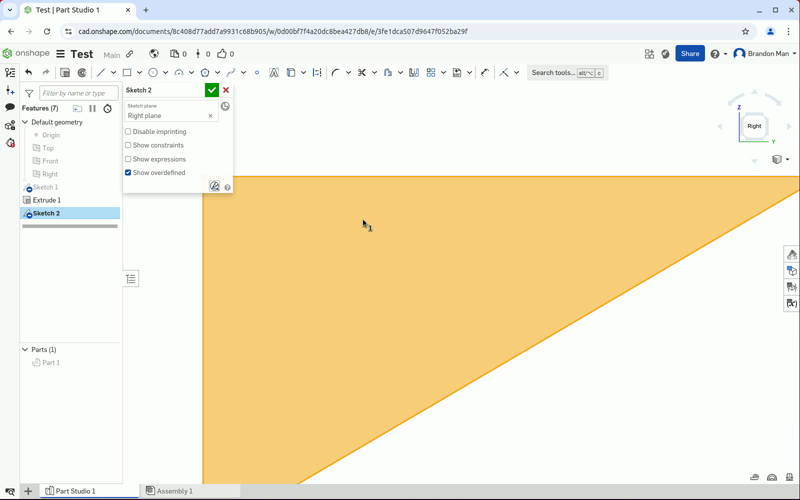
scroll(-6)
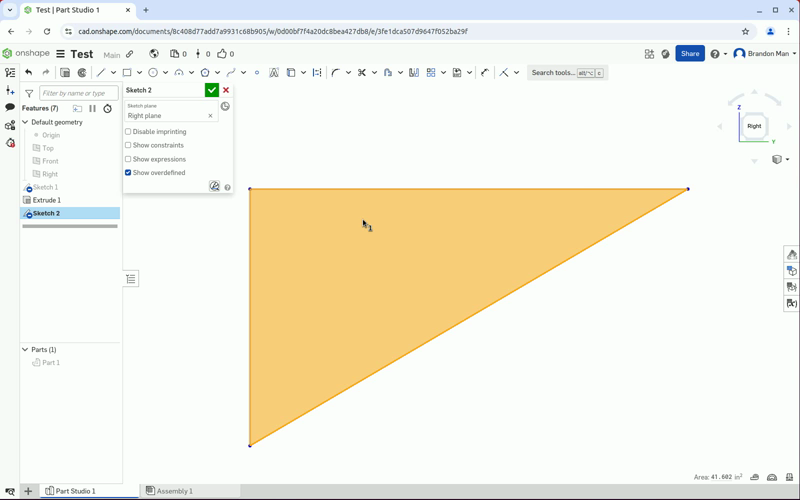
scroll(-6)
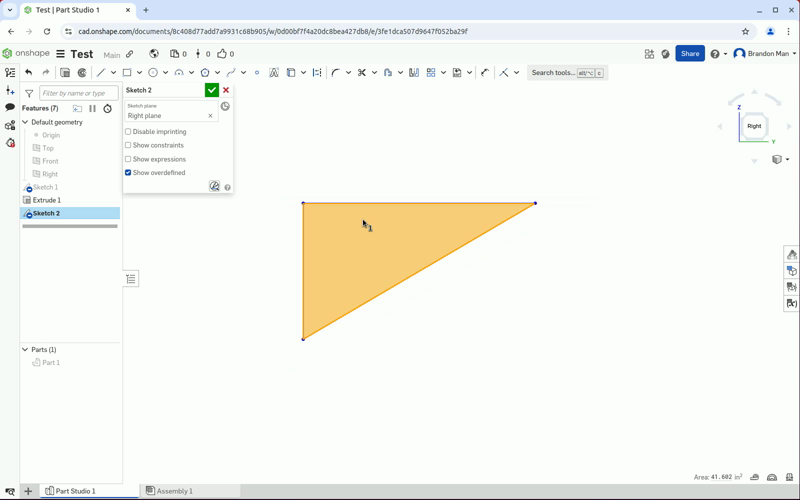
scroll(-6)
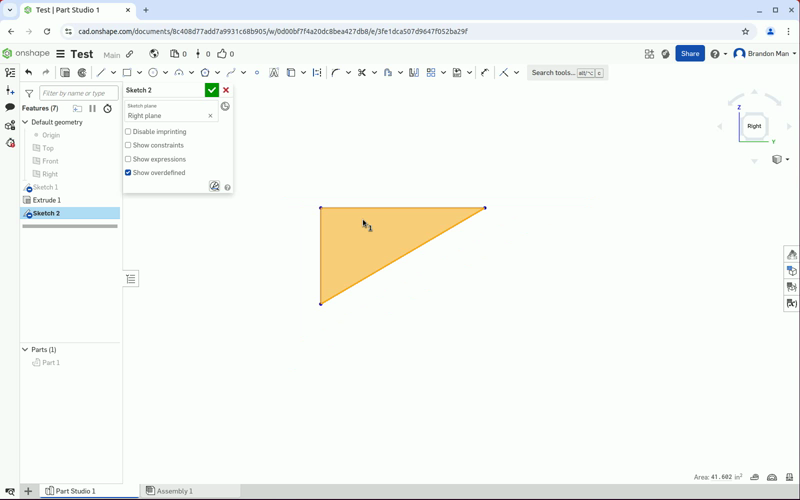
scroll(-6)
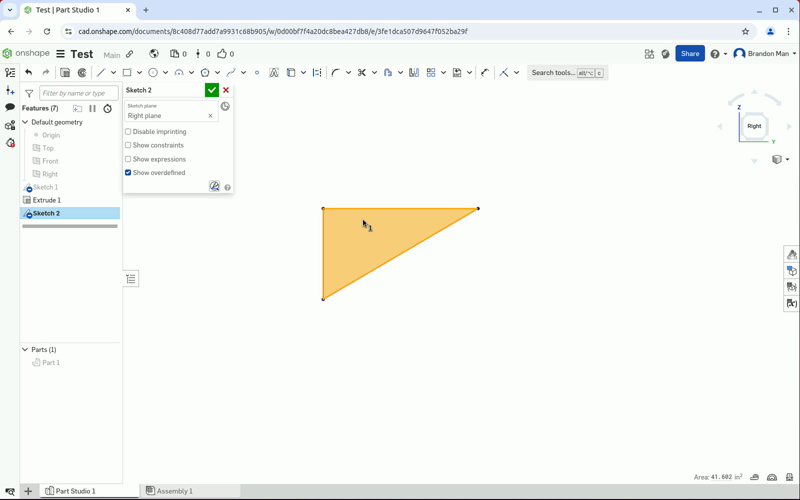
scroll(-6)
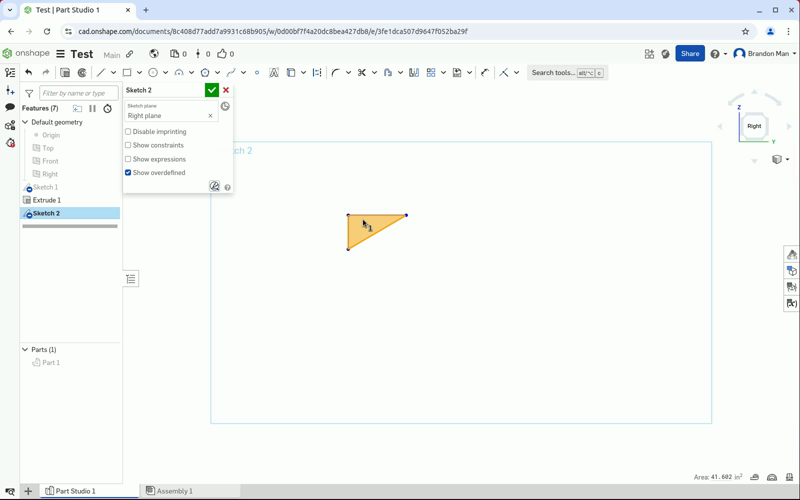
mouse_move(73, 352)
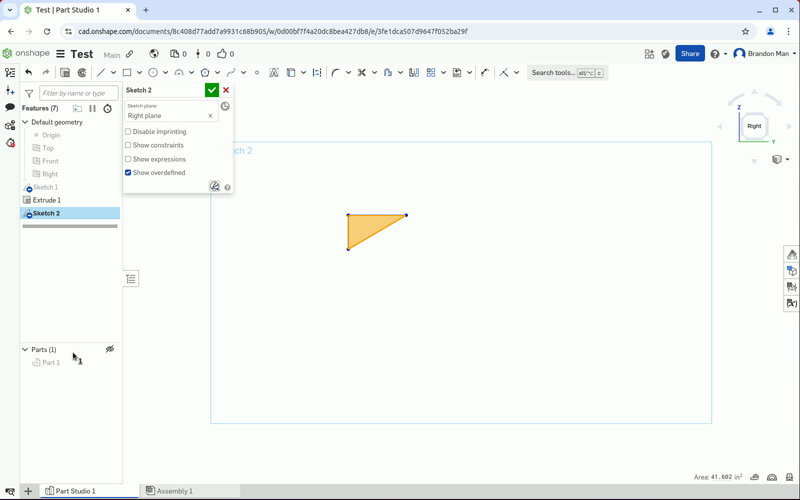
key(shift+y)
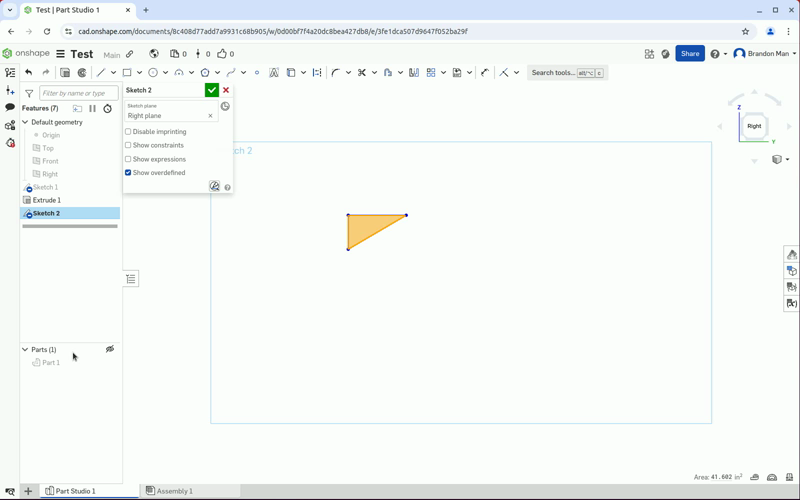
key(shift+e)
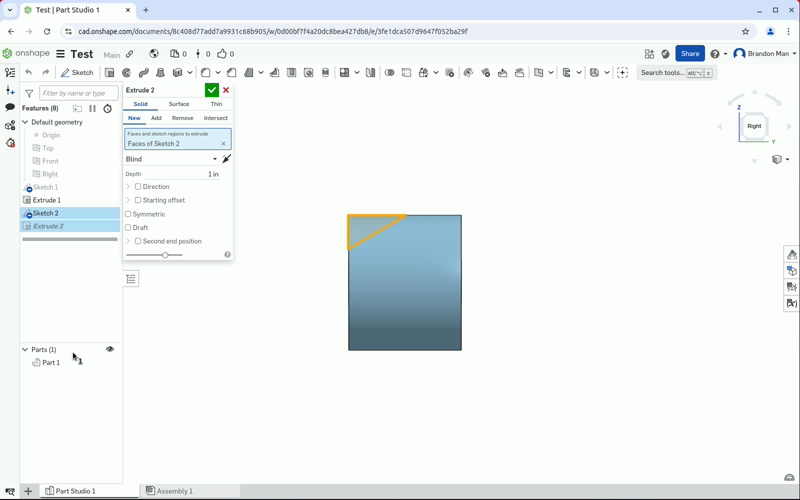
mouse_move(143, 106)
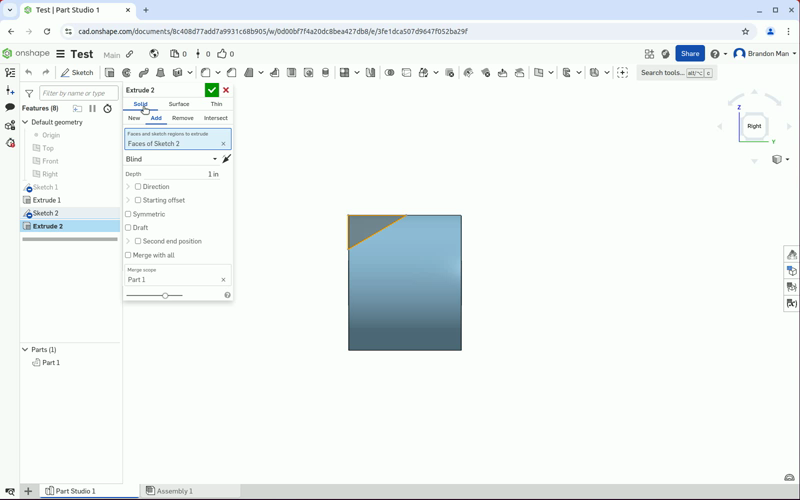
click(143, 106)
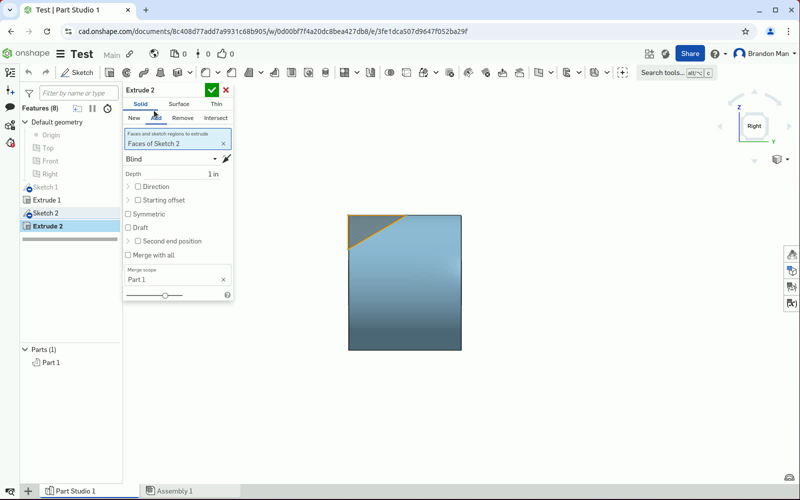
mouse_move(186, 120)
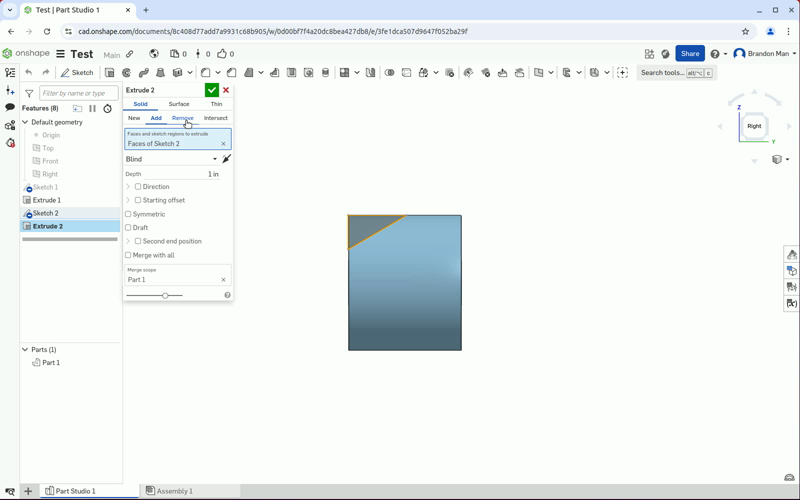
click(186, 120)
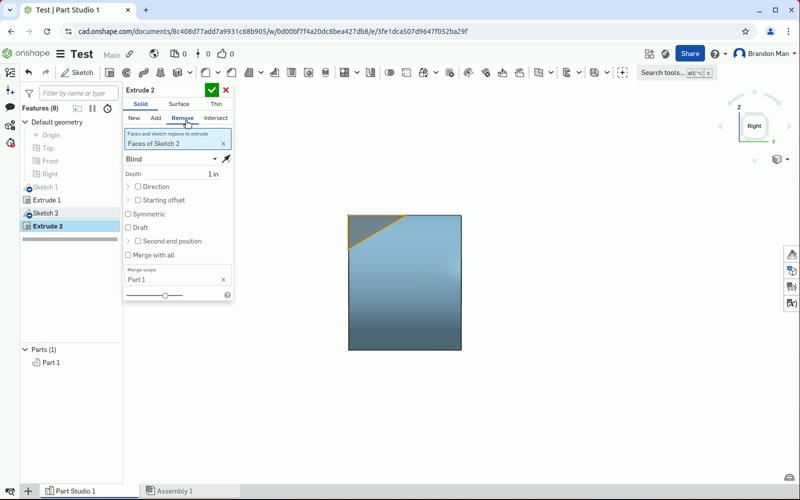
key(tab, 4)
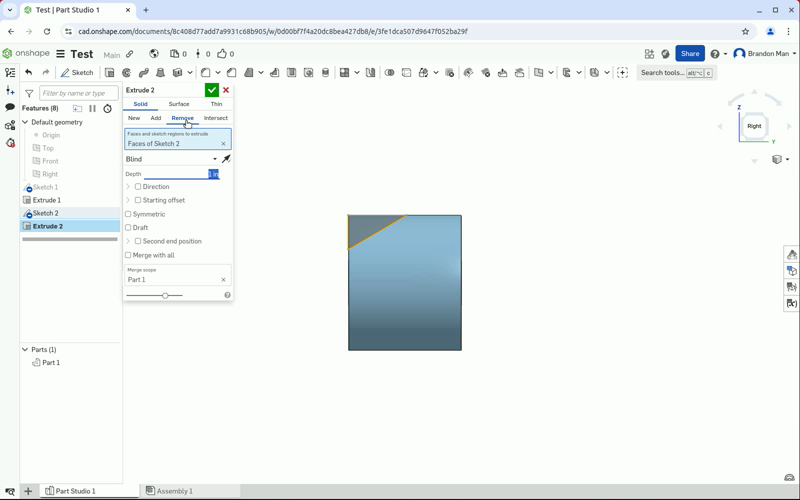
text(27.442)
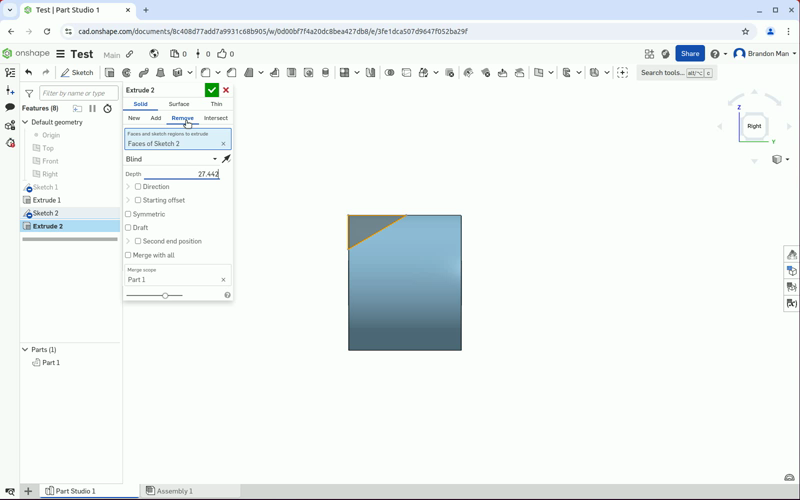
key(tab, 3)
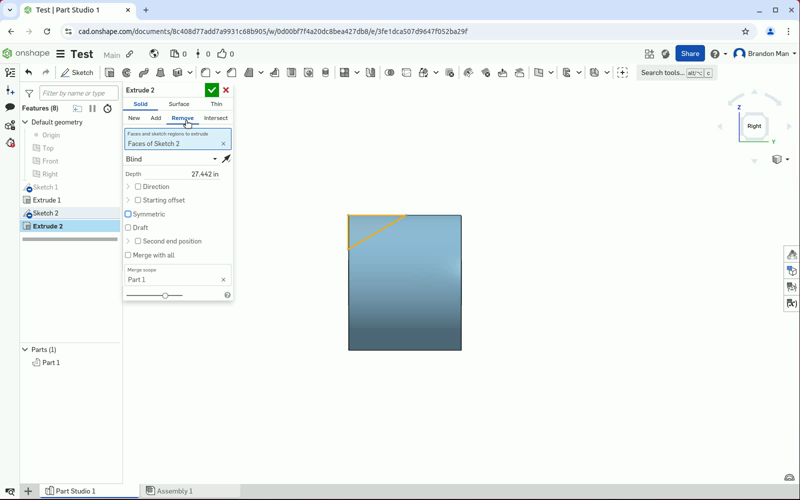
key(space)
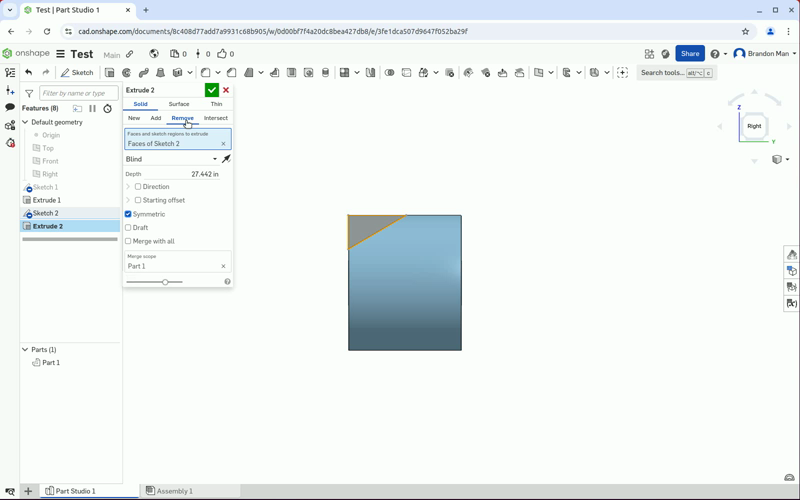
key(tab, 2)
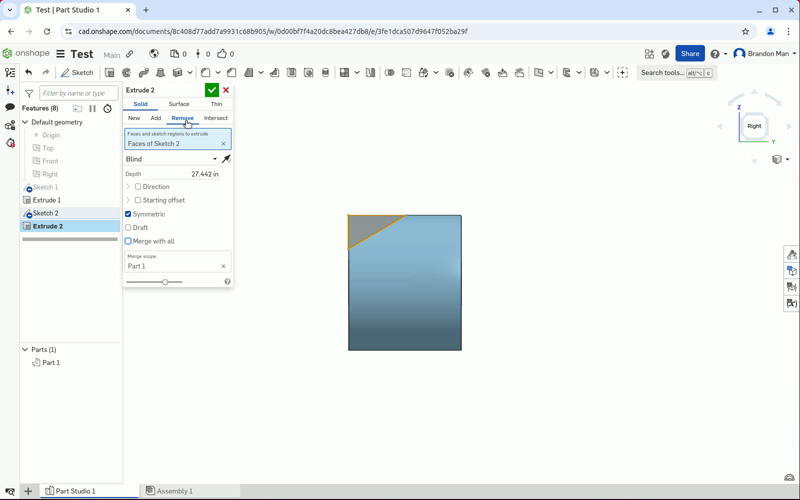
key(space)
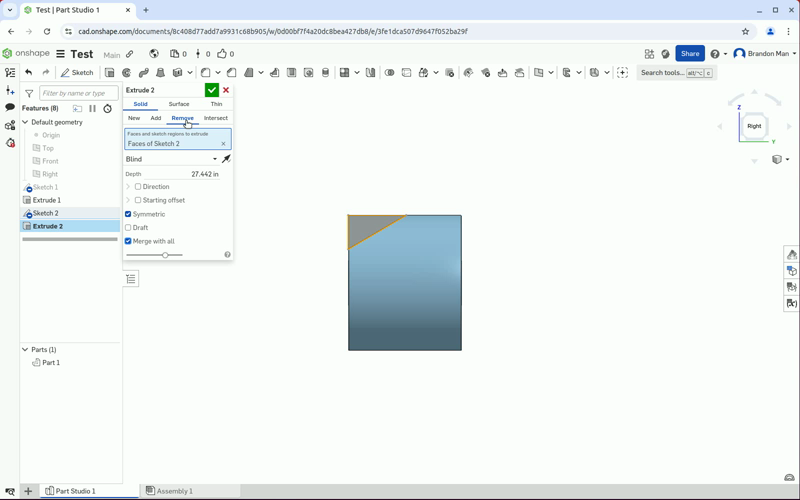
key(enter)
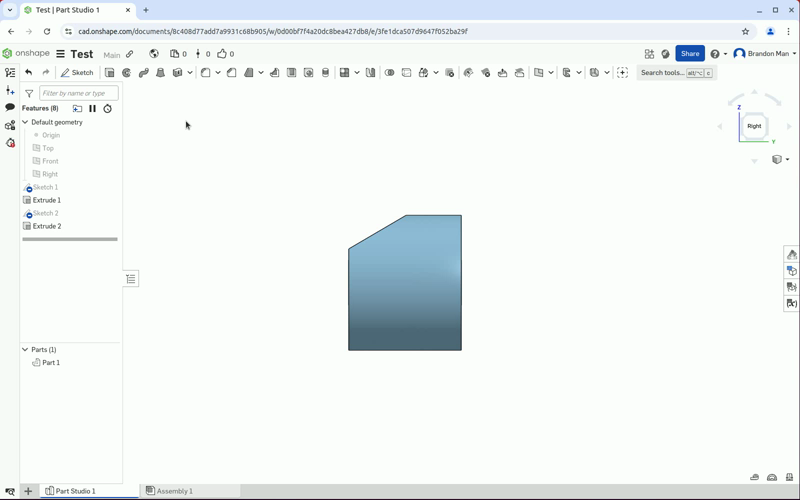
key(shift+h)
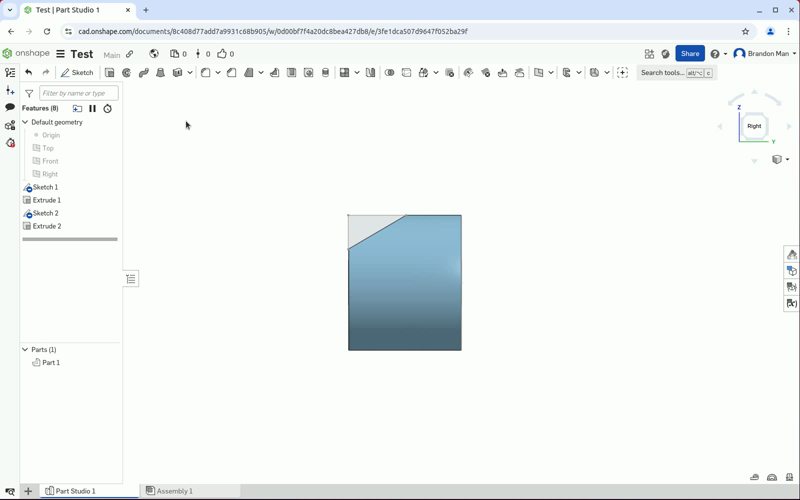
key(shift+h)
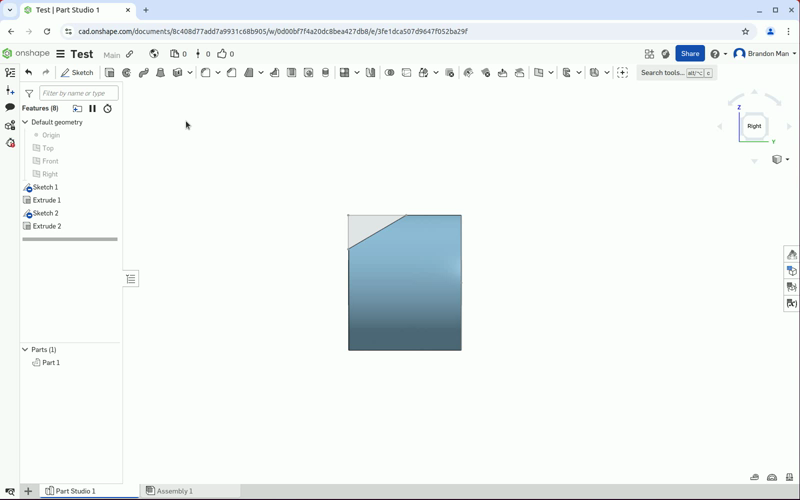
key(shift+7)
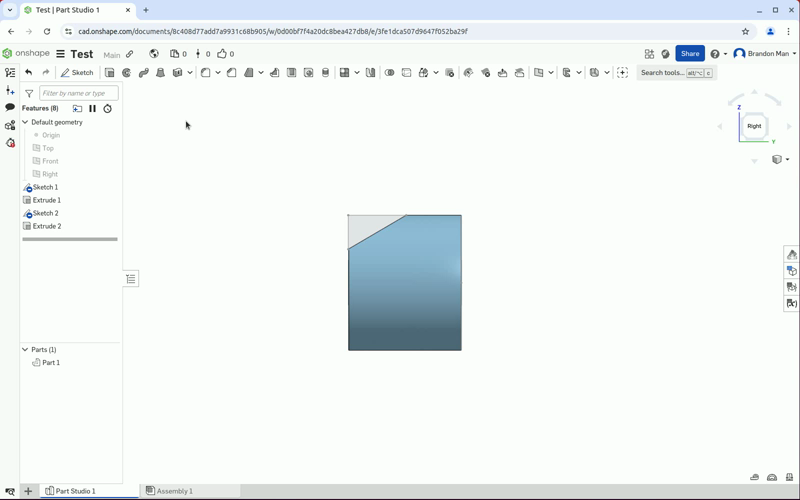
key(right, 2)
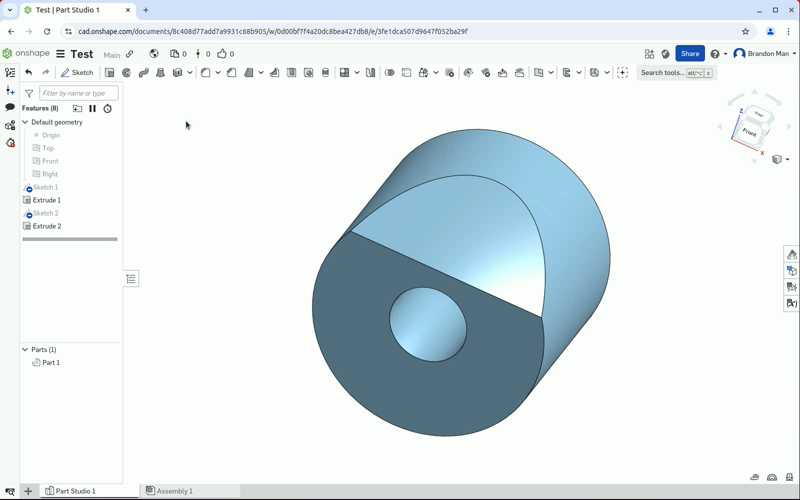
key(down, 2)
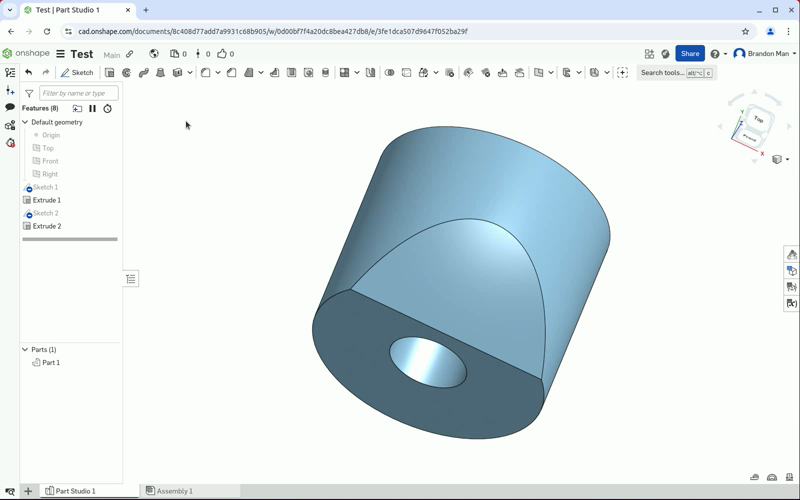
key(up, 2)
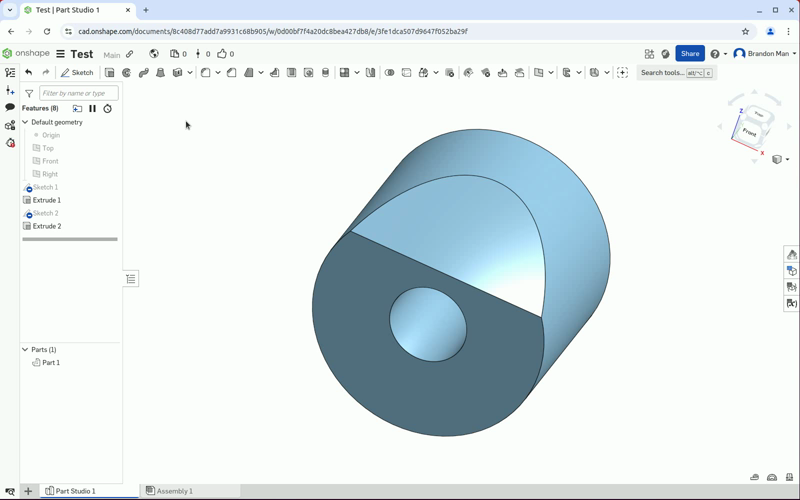
key(left, 2)
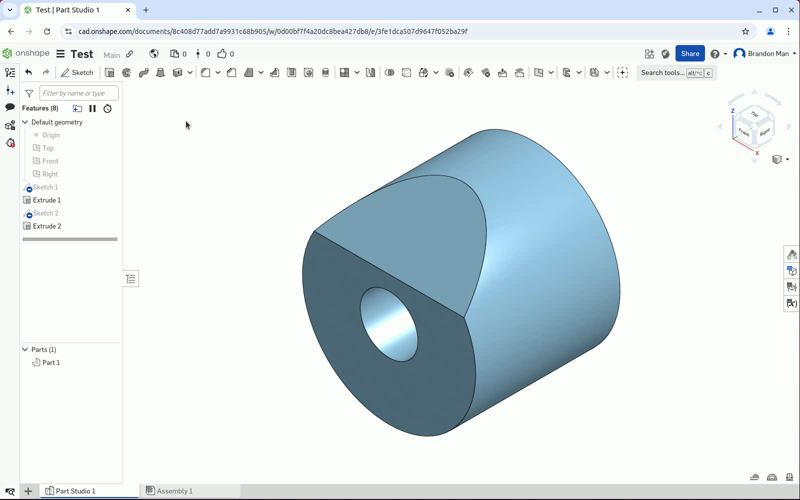
mouse_move(73, 189)
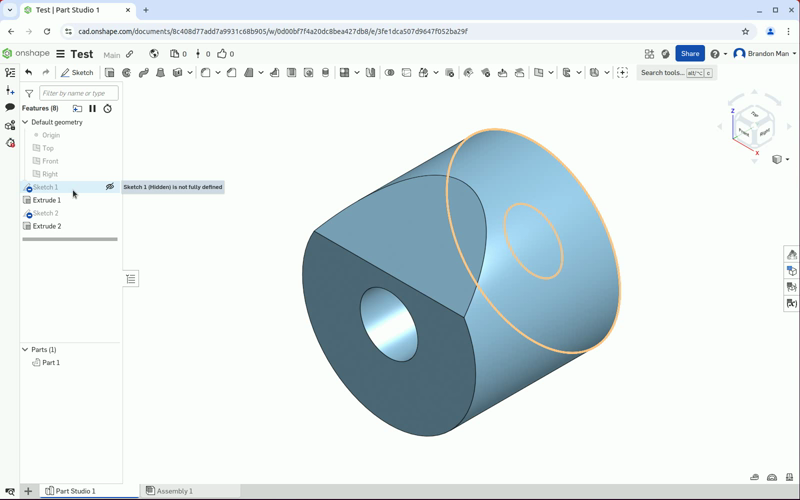
click(73, 189)